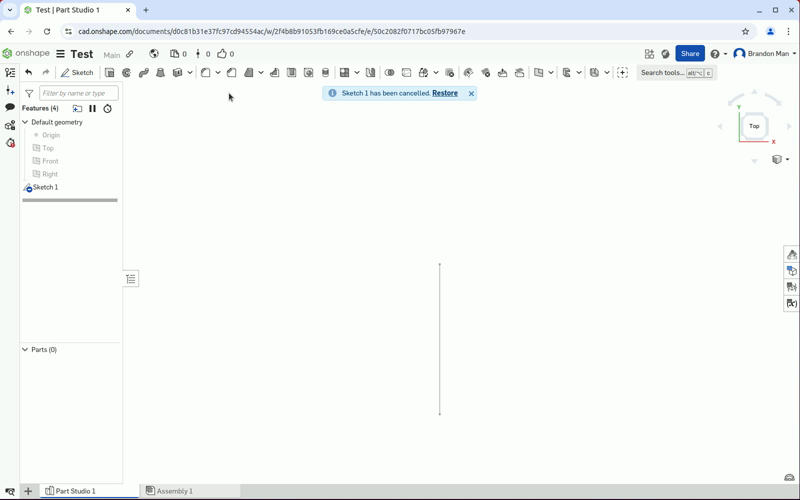
key(shift+h)
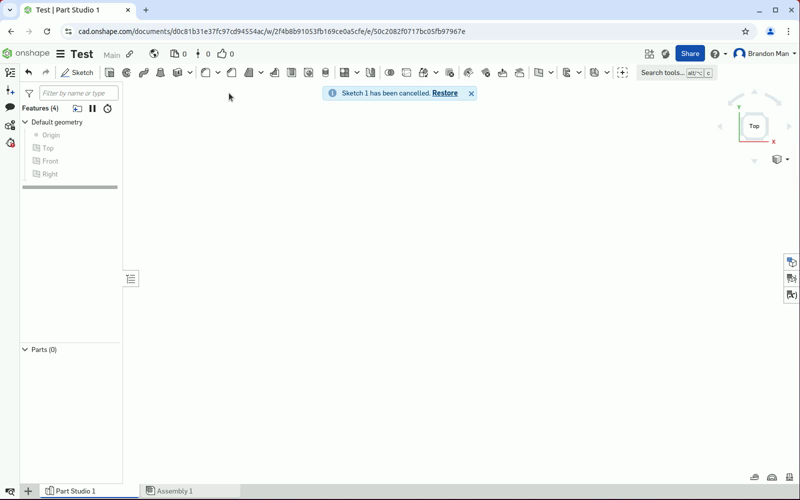
mouse_move(73, 352)
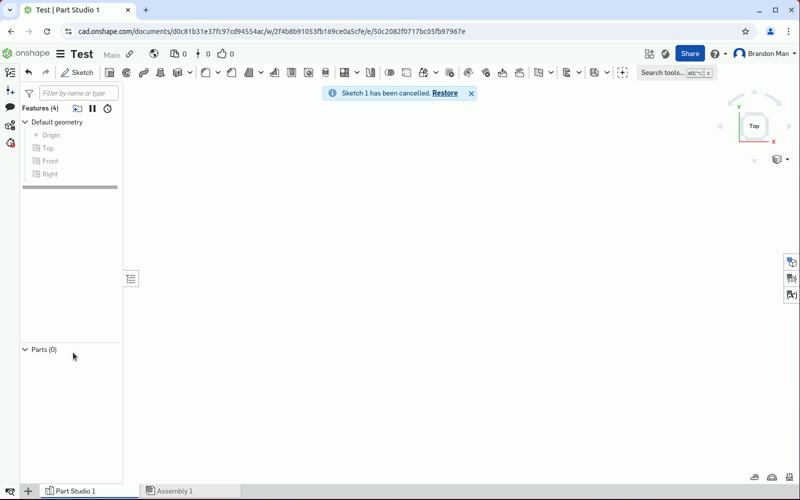
key(y)
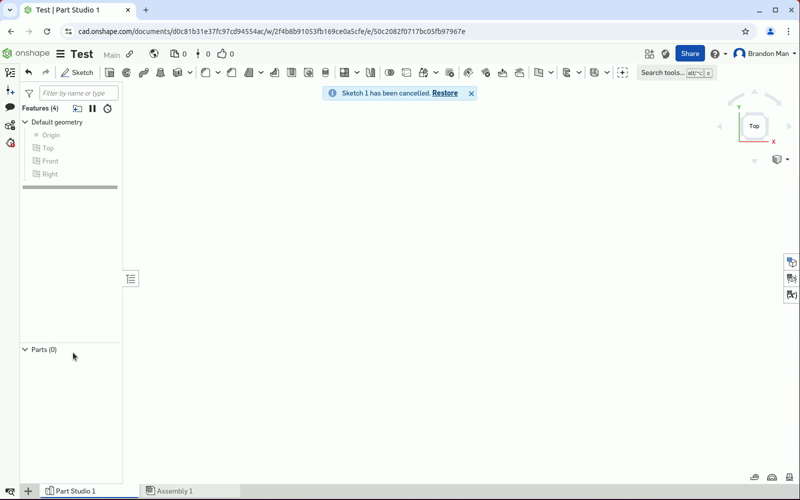
key(shift+p)
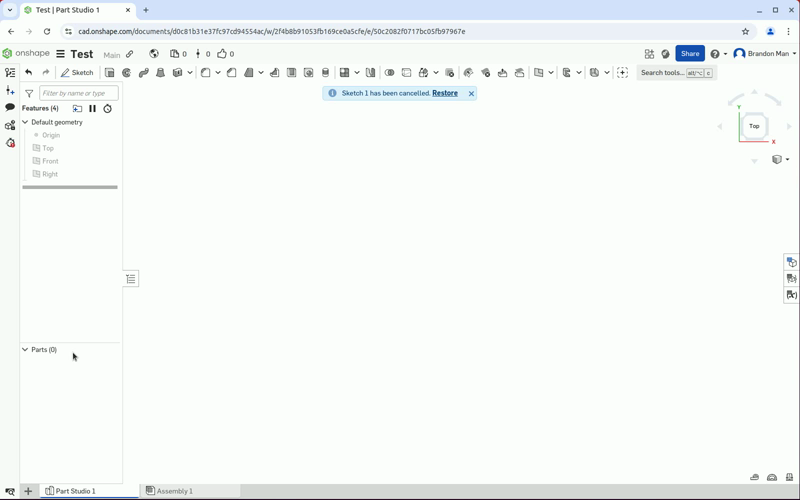
key(space)
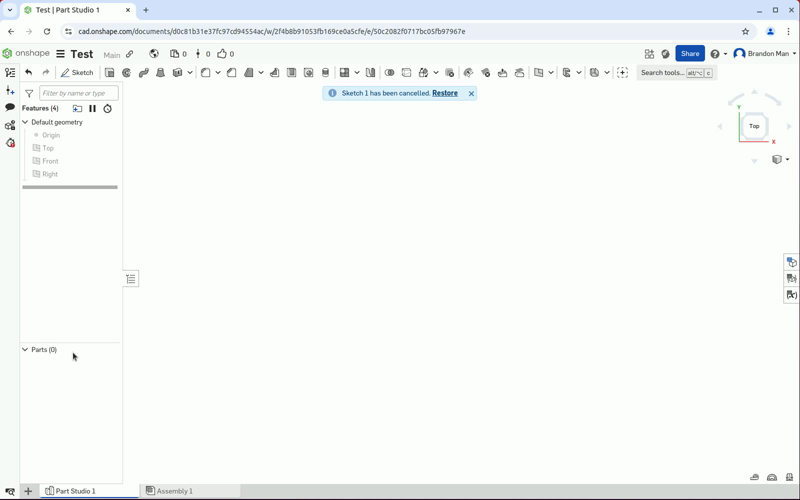
key_down(shift)
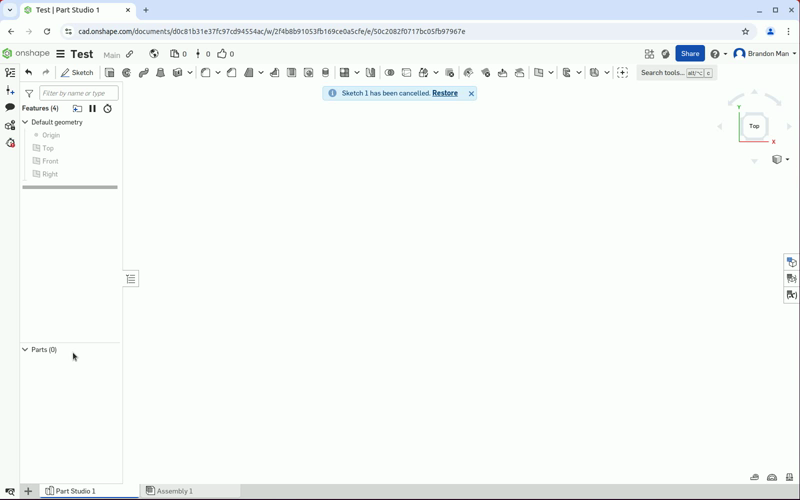
key(up)
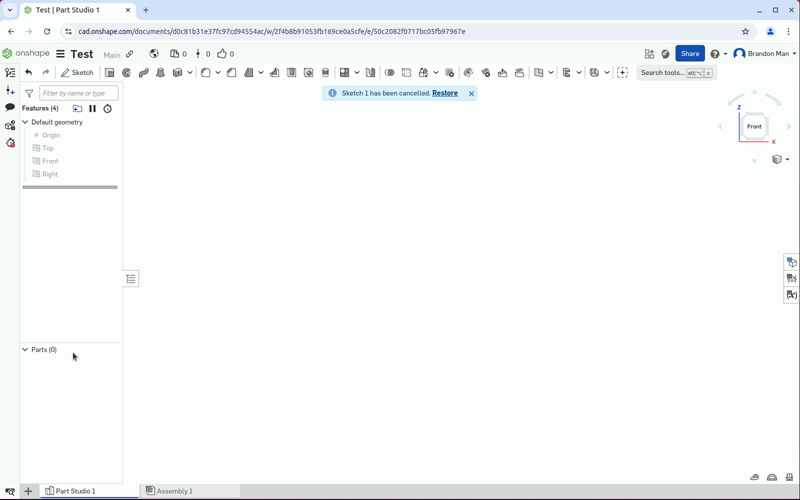
key_up(shift)
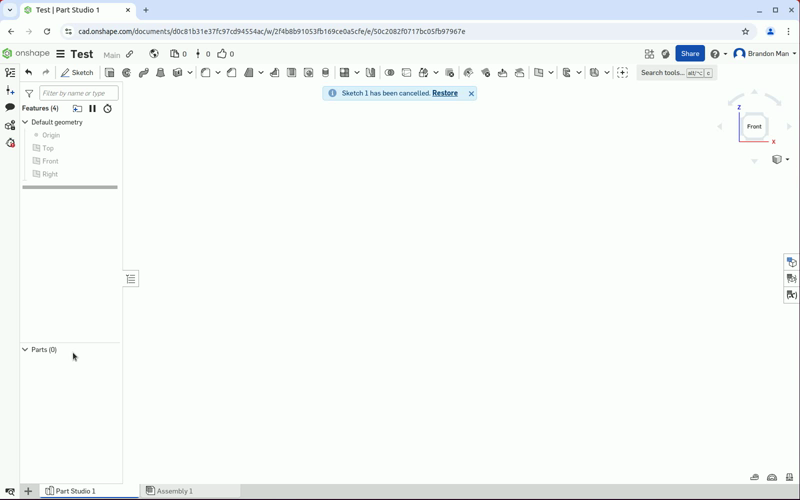
mouse_move(73, 352)
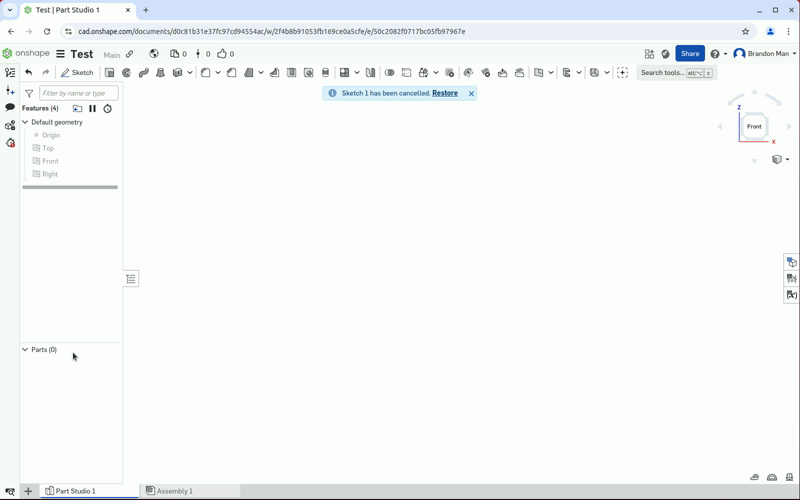
key(shift+y)
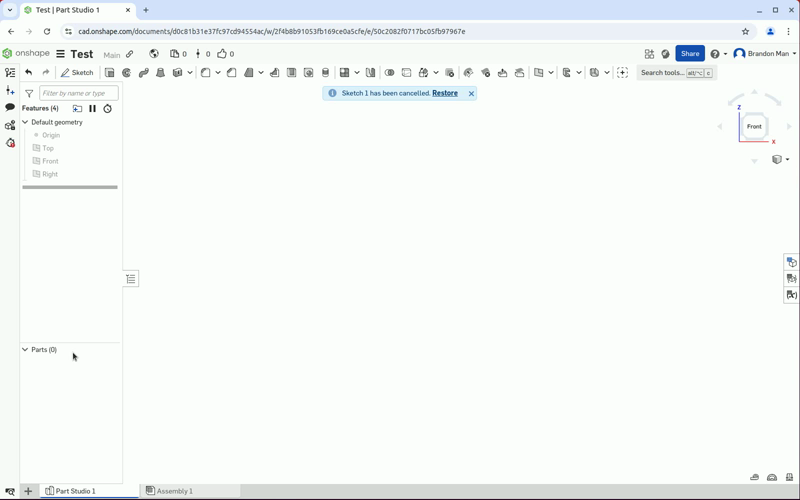
key(shift+s)
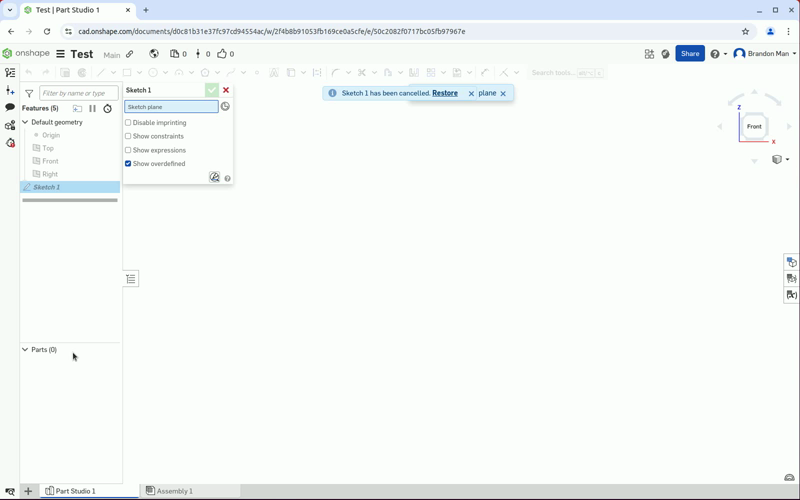
mouse_move(73, 163)
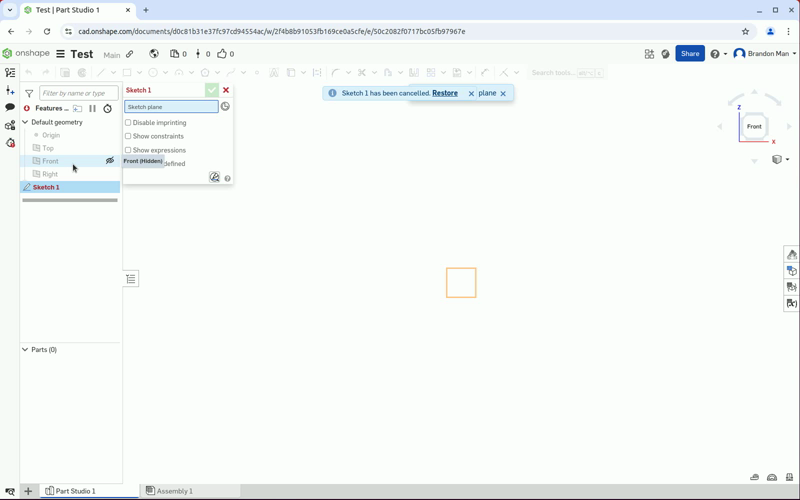
click(73, 163)
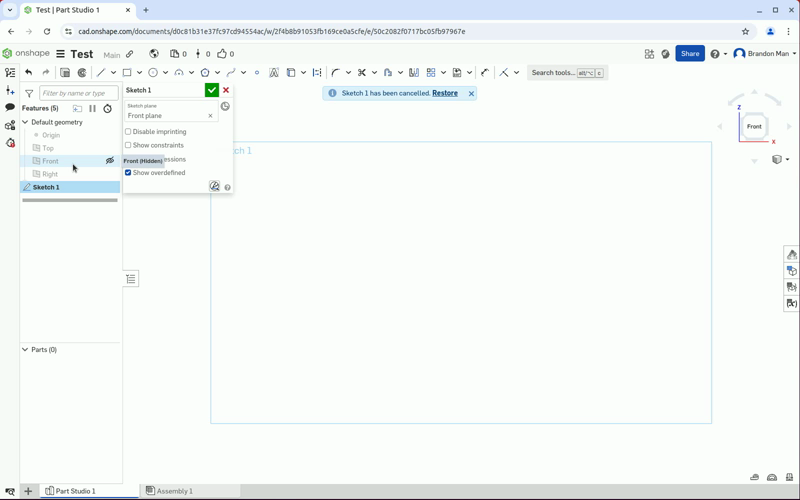
mouse_move(73, 352)
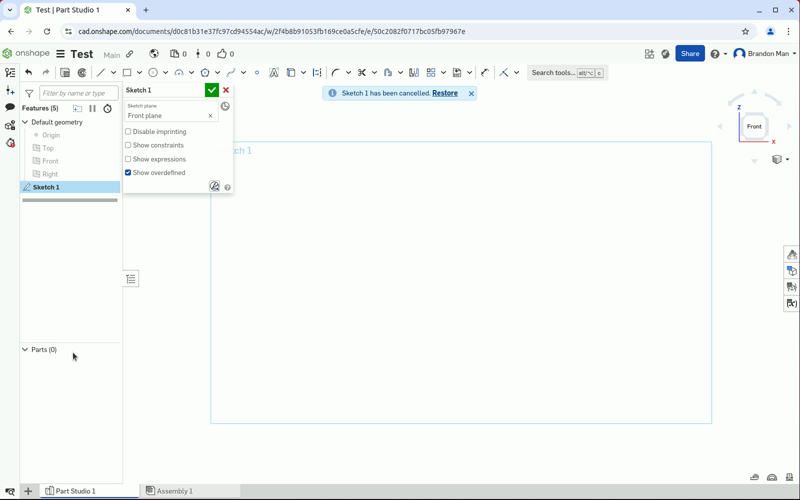
key(y)
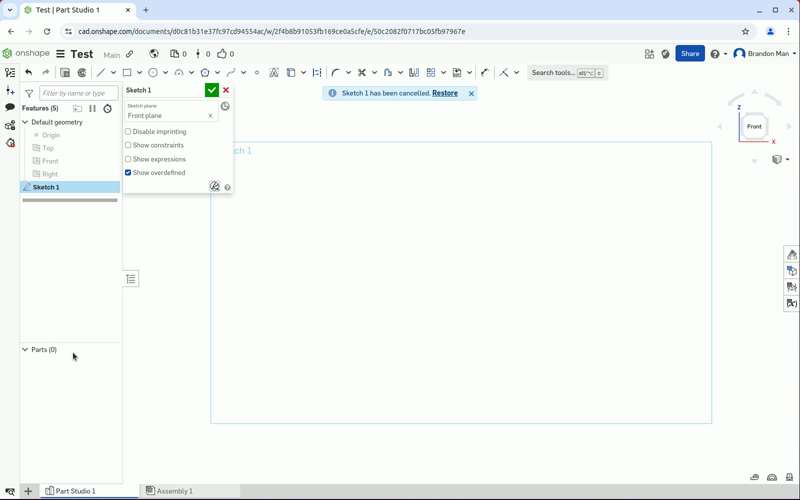
key(l)
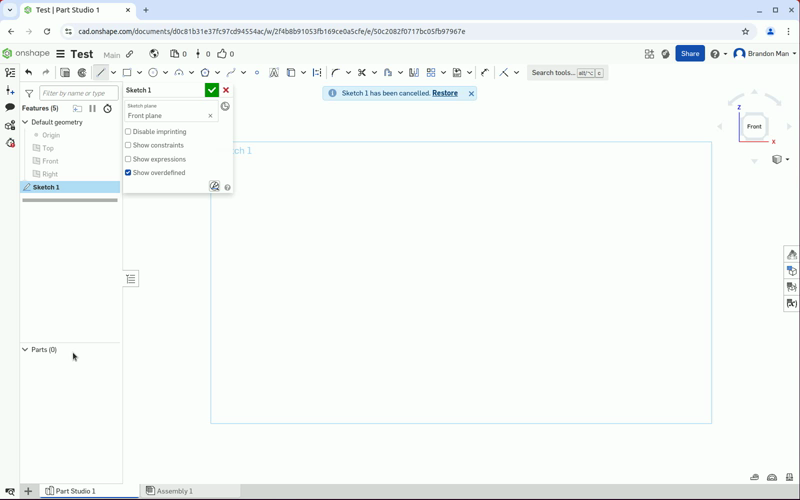
key_down(shift)
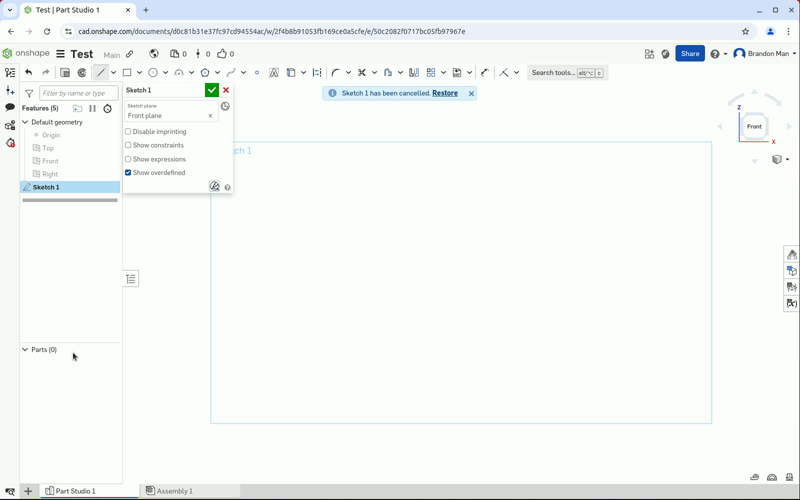
mouse_move(460, 282)
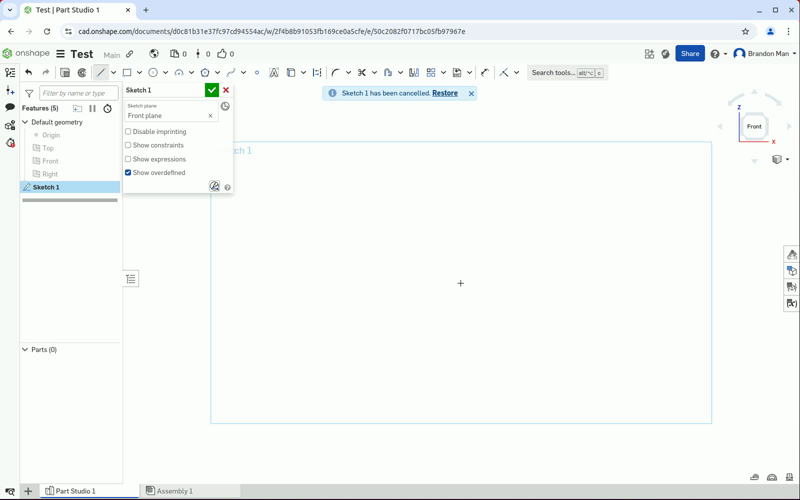
click(460, 282)
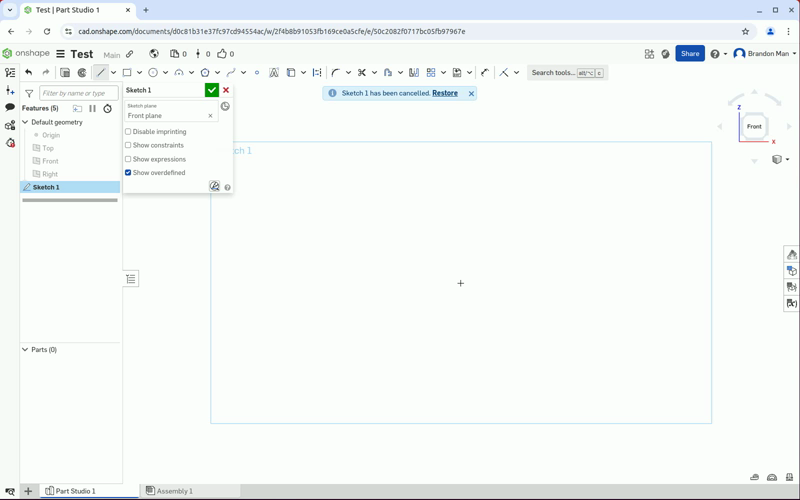
key_up(shift)
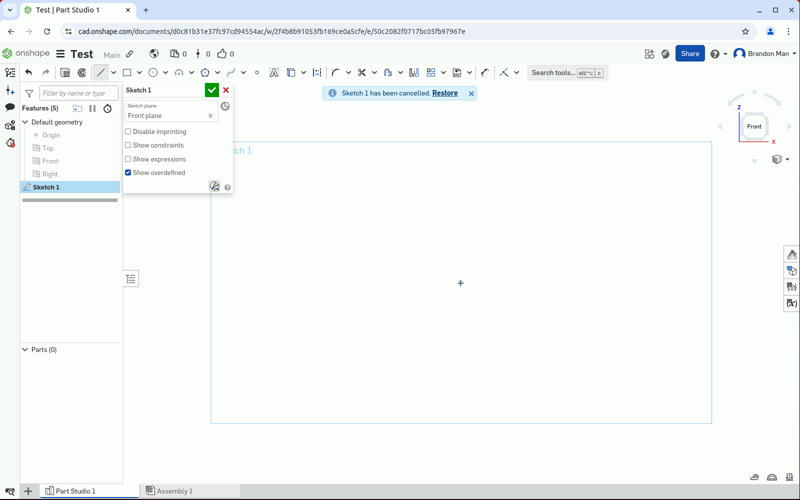
key_down(shift)
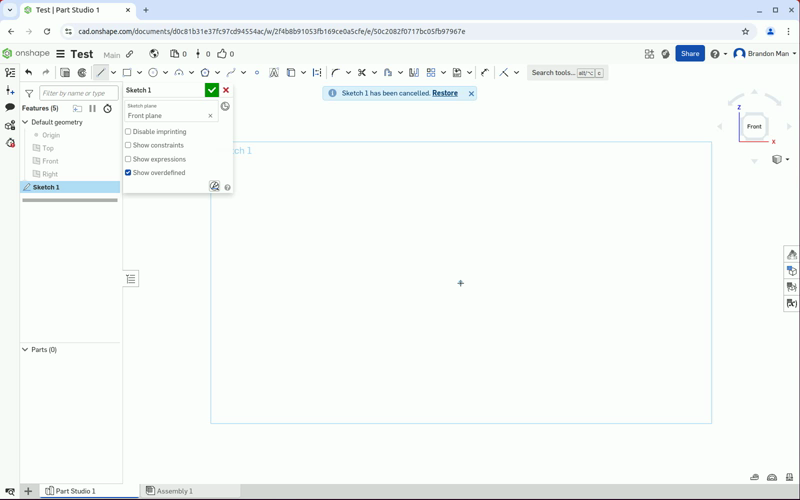
mouse_move(490, 282)
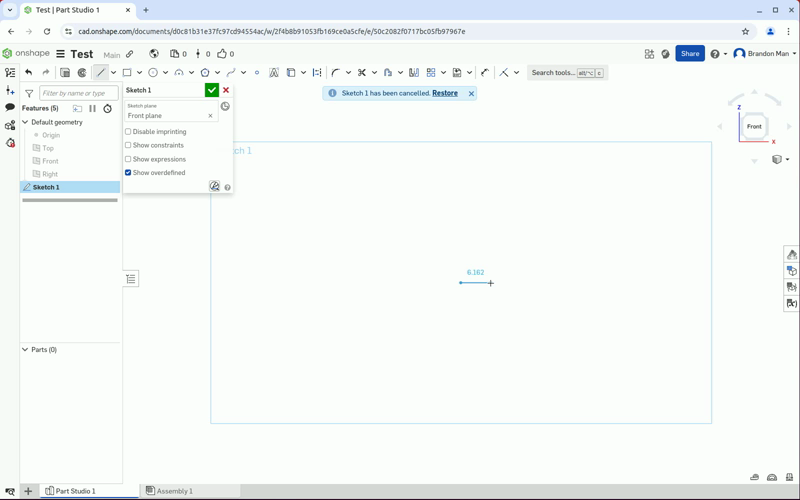
mouse_move(505, 282)
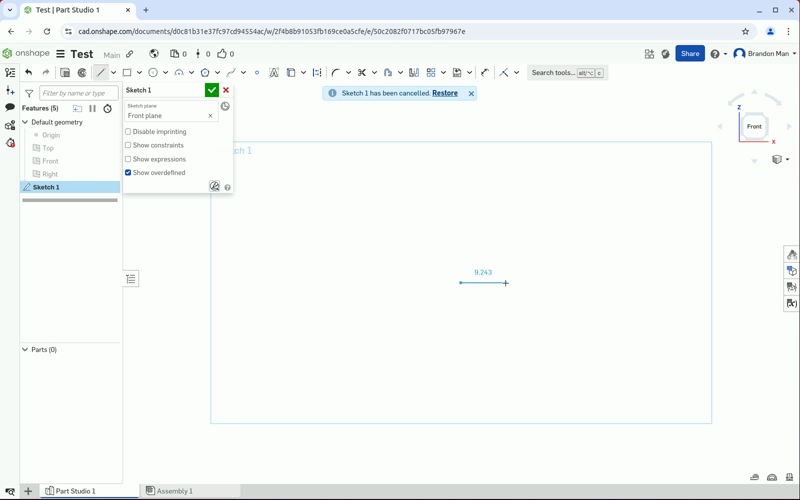
click(505, 282)
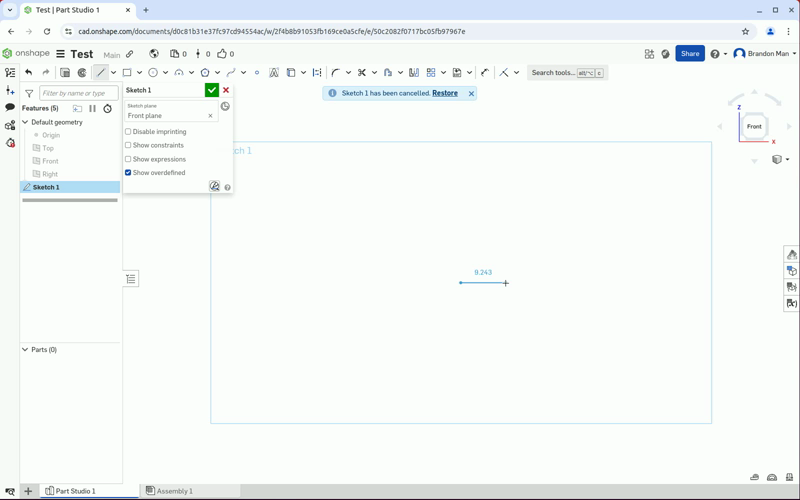
key_up(shift)
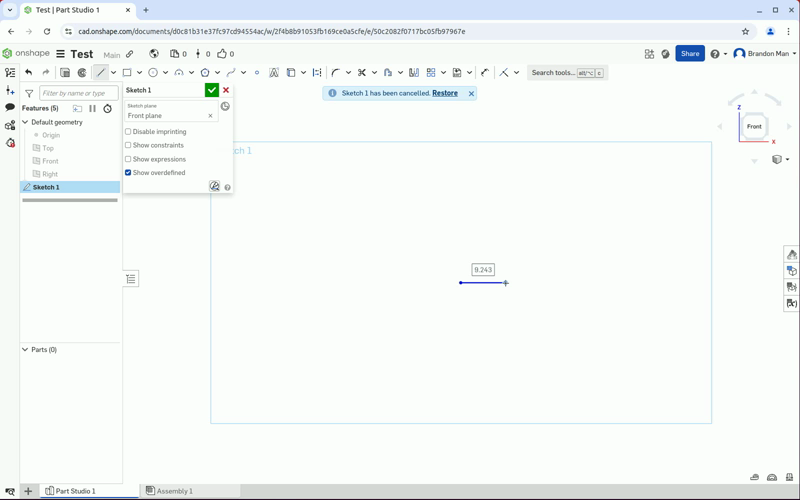
key_down(shift)
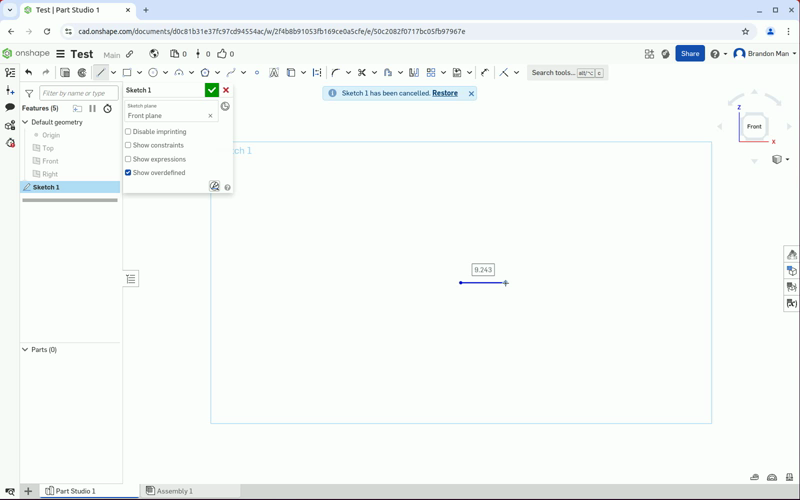
mouse_move(505, 192)
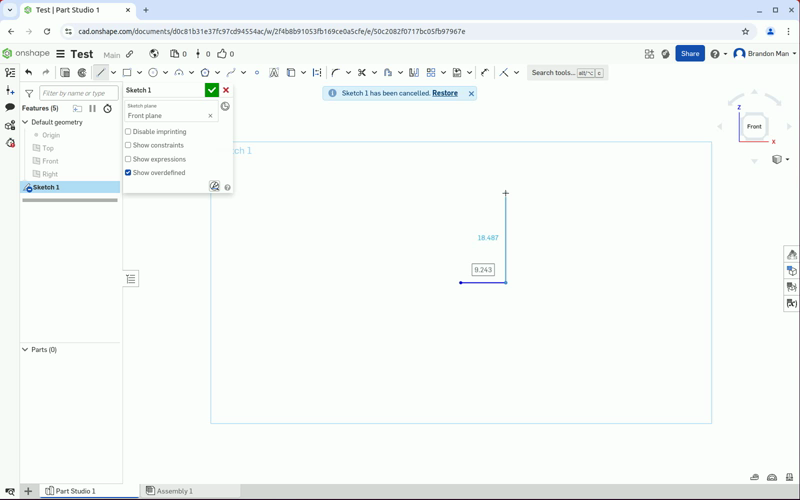
click(505, 192)
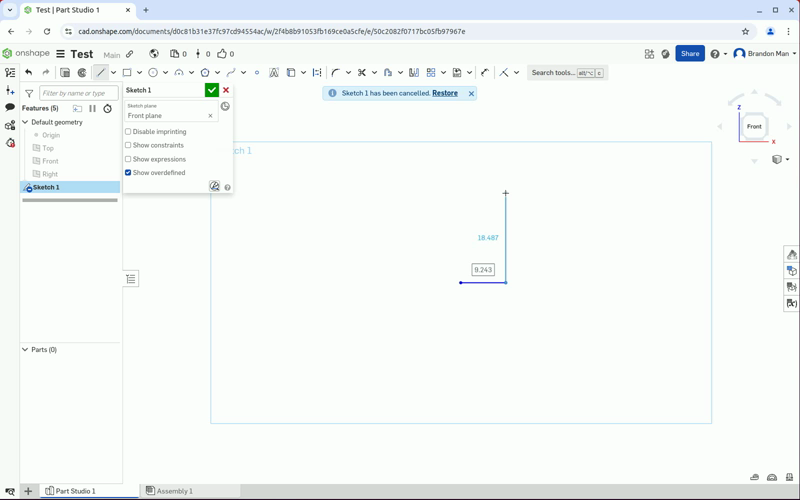
key_up(shift)
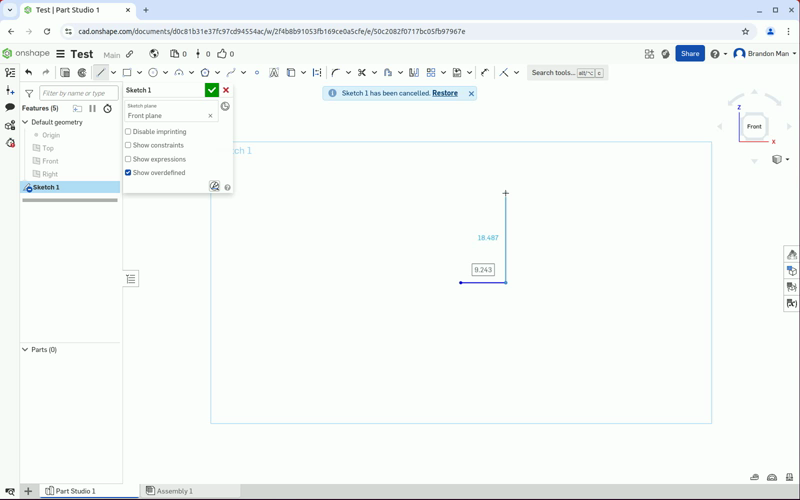
key(esc)
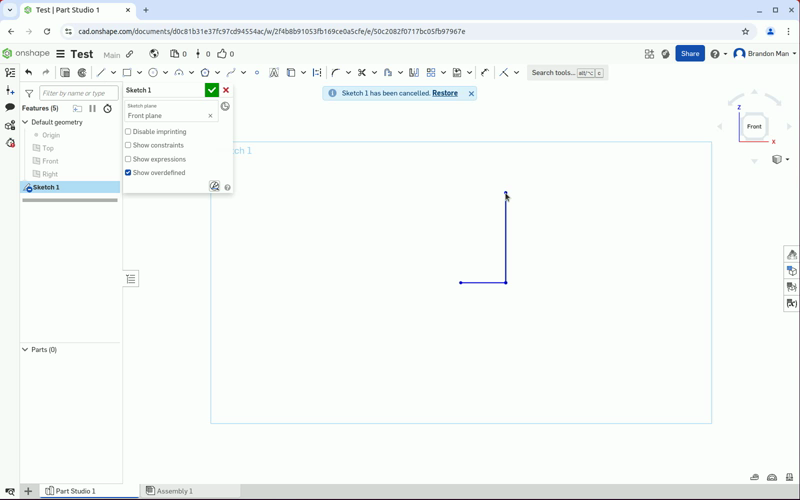
key(a)
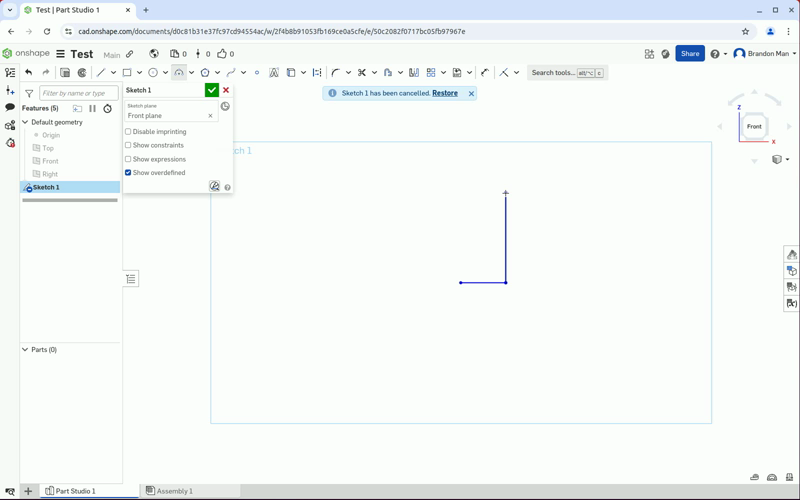
mouse_move(505, 192)
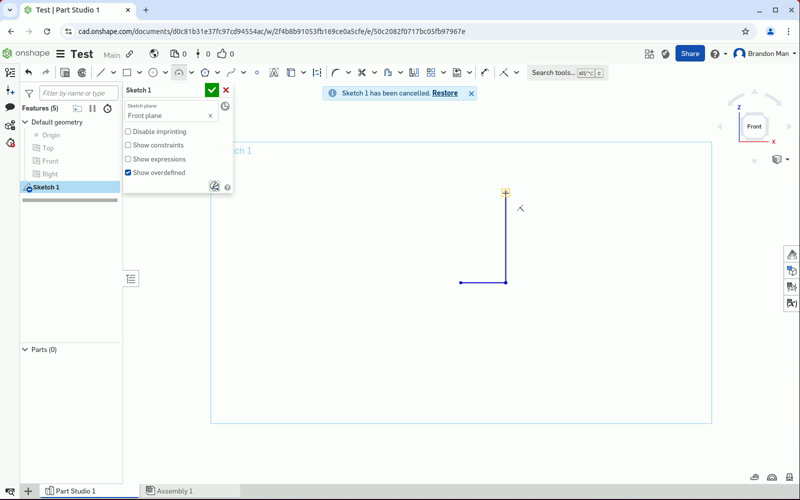
click(505, 192)
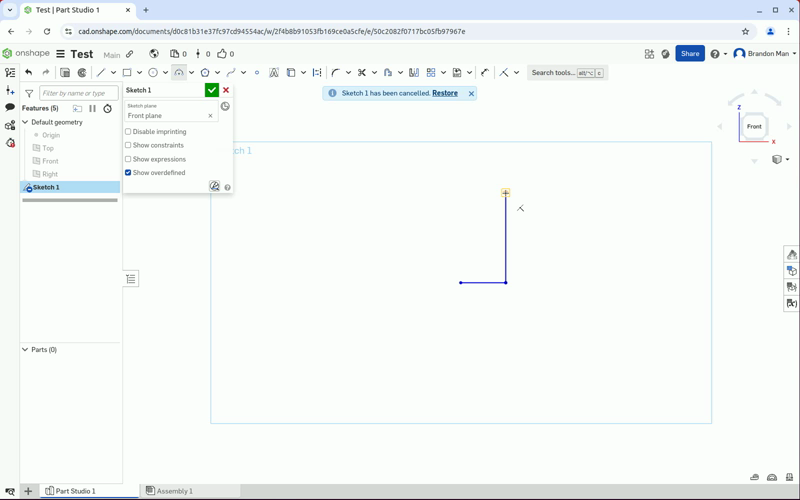
key_down(shift)
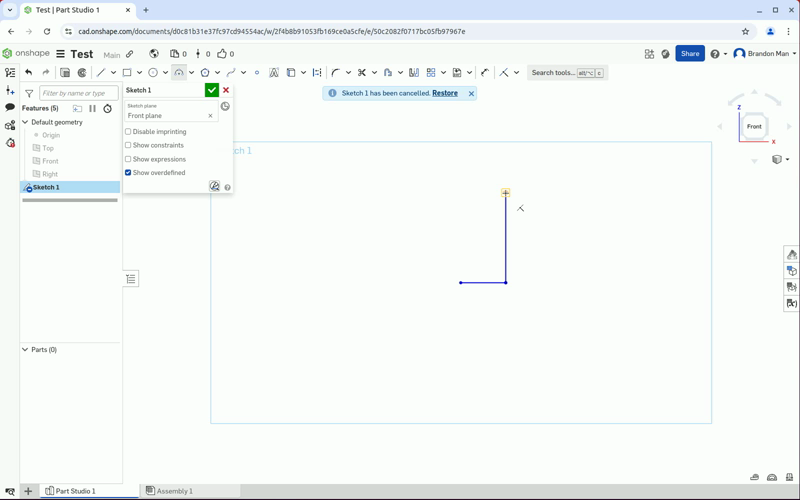
mouse_move(460, 192)
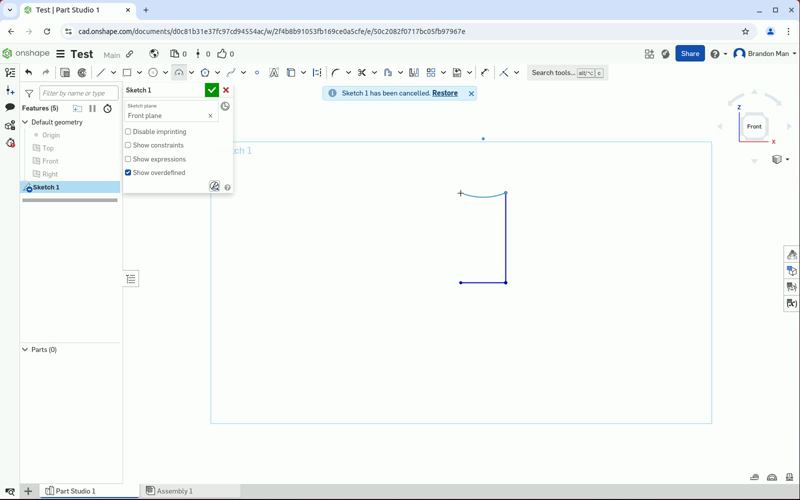
click(460, 192)
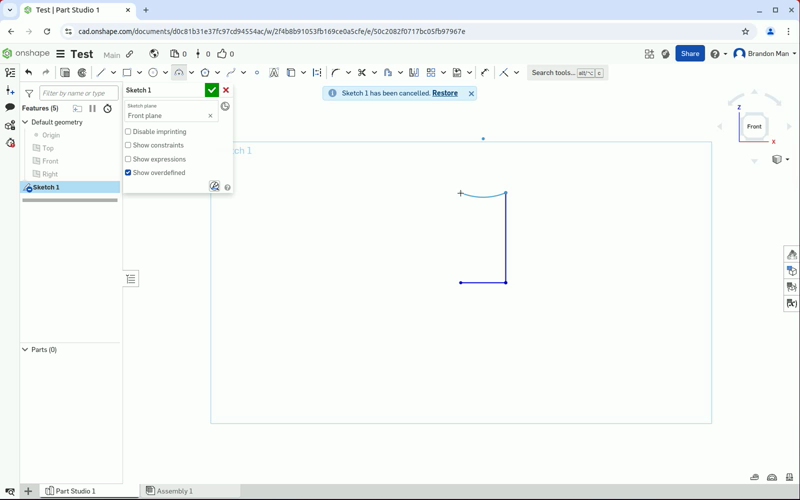
mouse_move(483, 170)
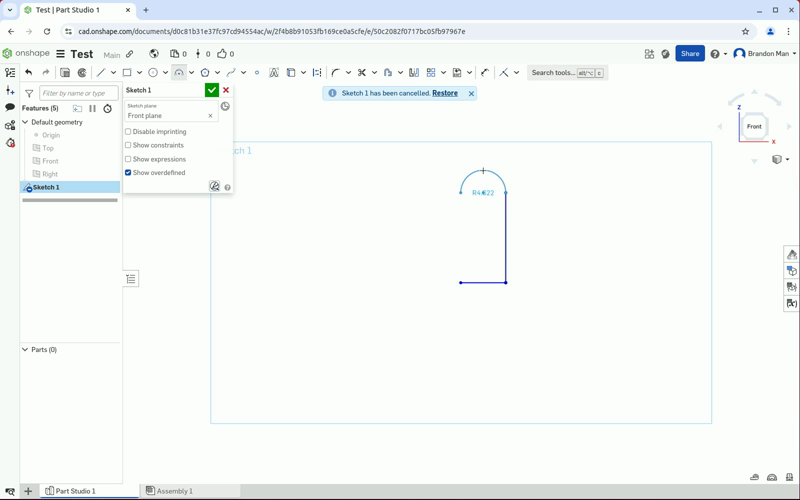
click(483, 170)
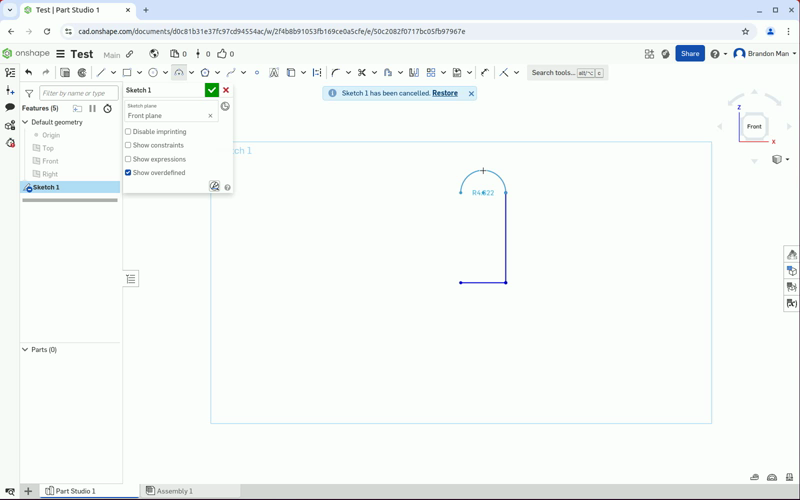
key_up(shift)
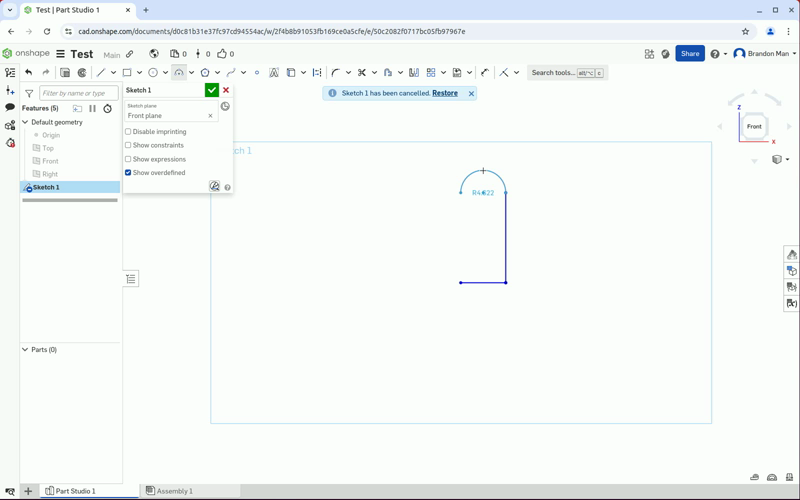
key(esc)
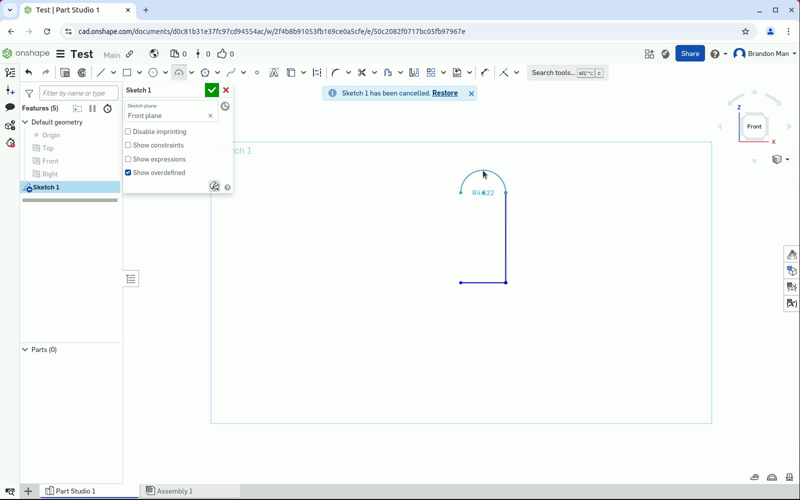
key(l)
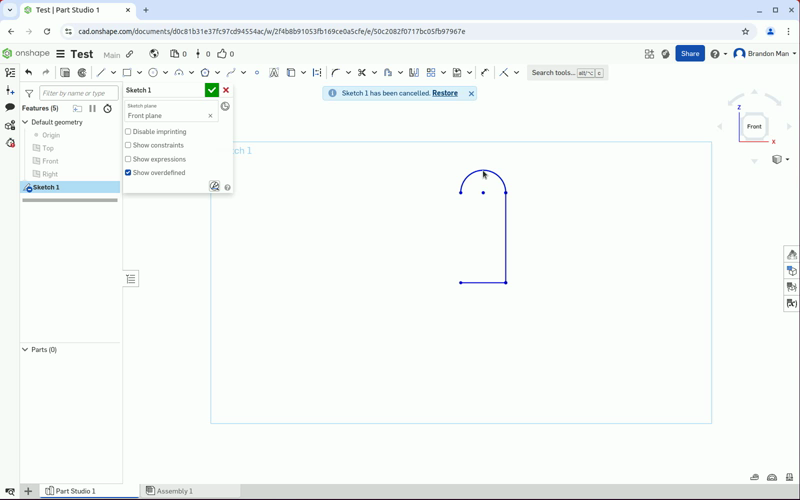
mouse_move(460, 192)
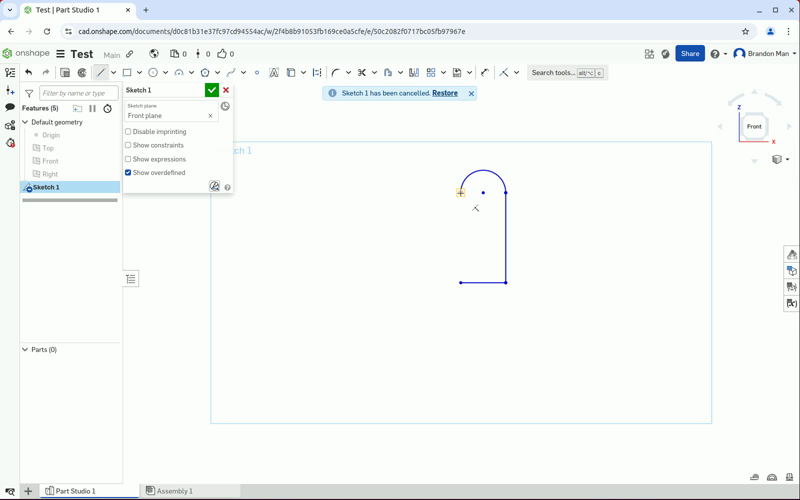
click(460, 192)
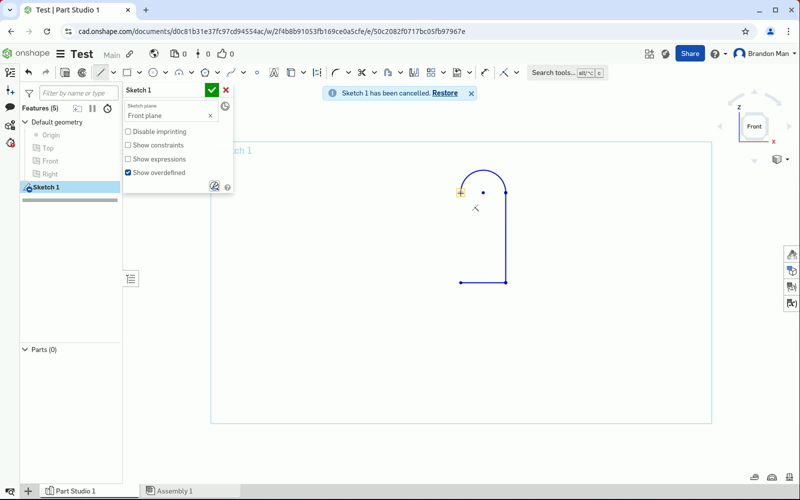
key_down(shift)
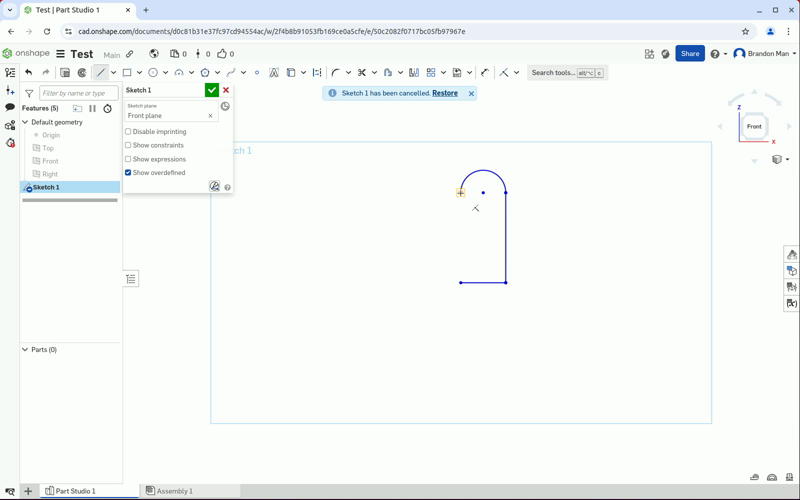
mouse_move(460, 282)
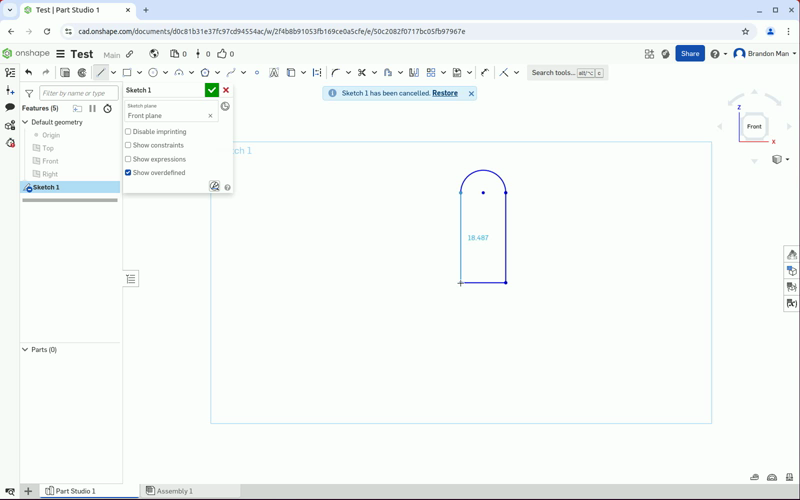
key_up(shift)
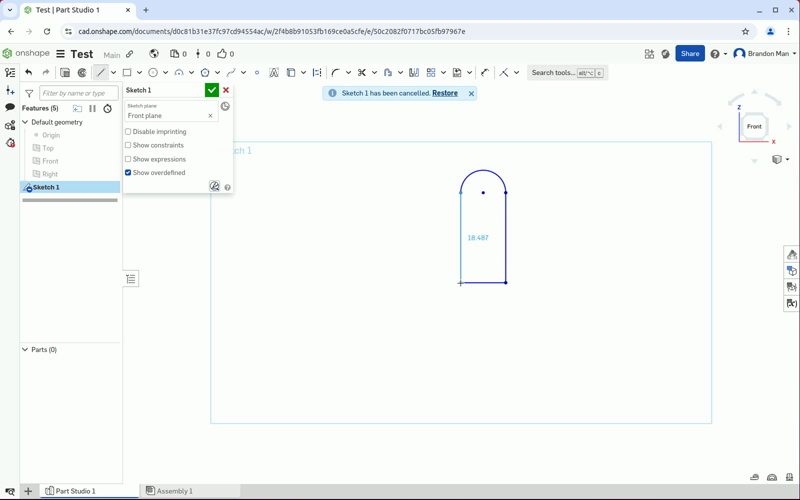
click(460, 282)
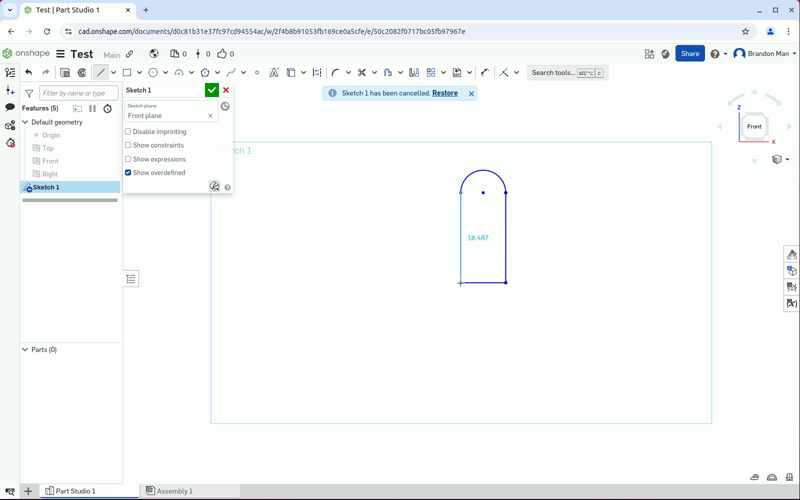
key(esc)
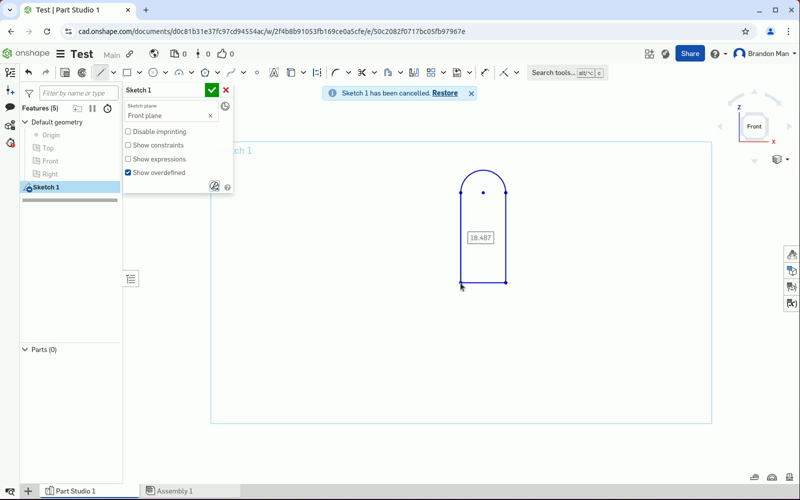
key(c)
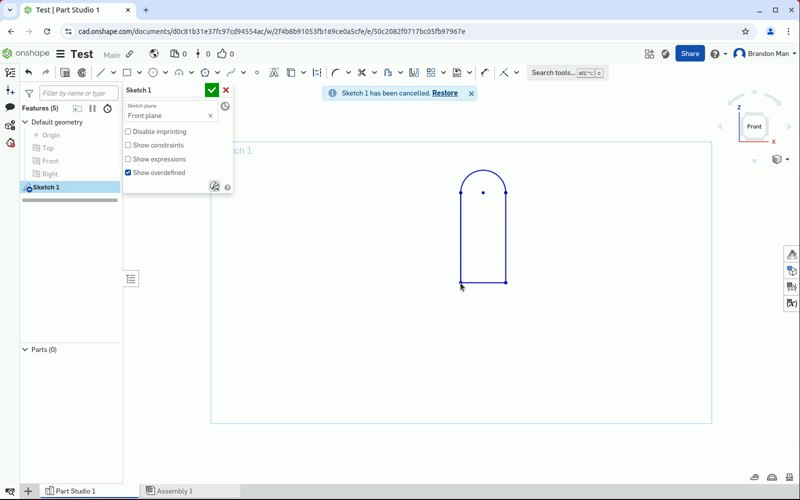
key_down(shift)
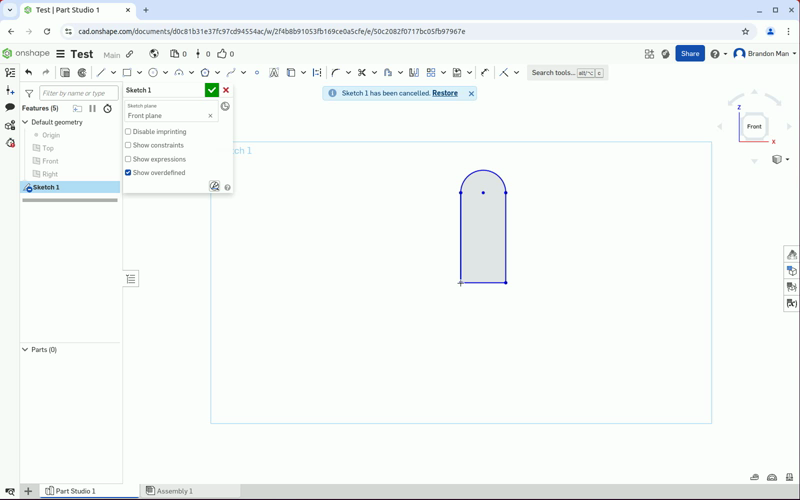
mouse_move(483, 192)
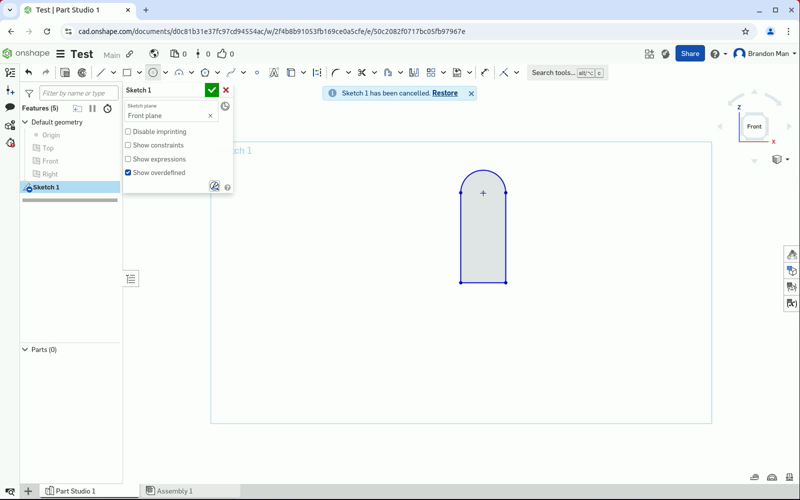
click(483, 192)
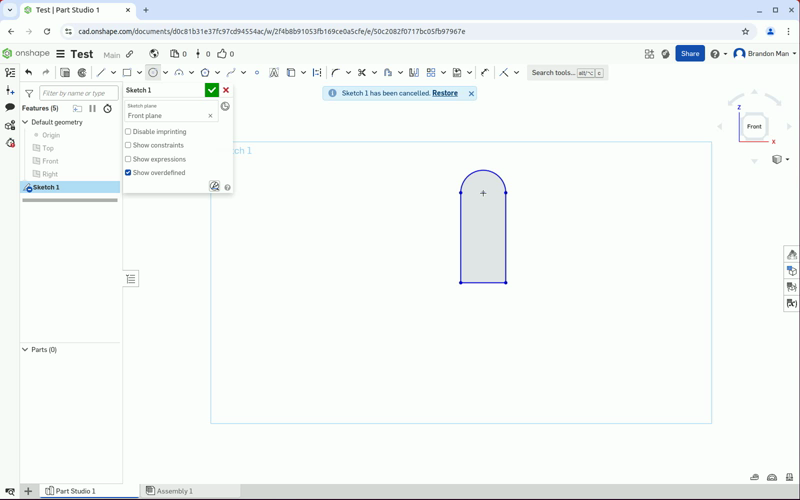
key_up(shift)
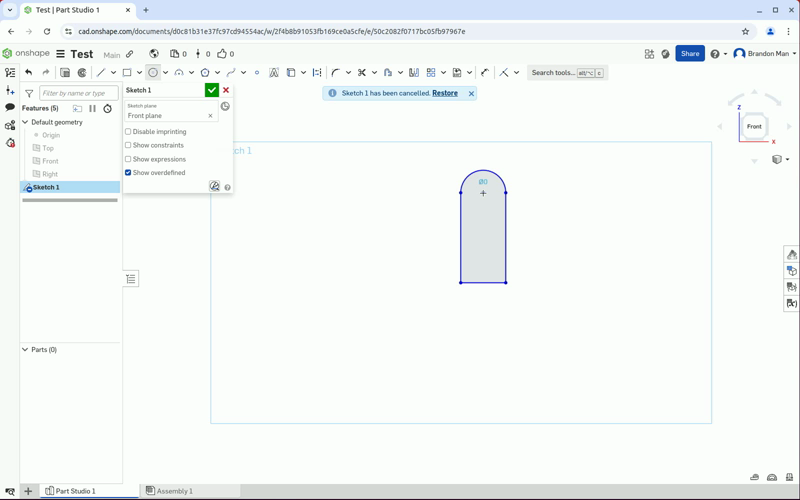
mouse_move(495, 192)
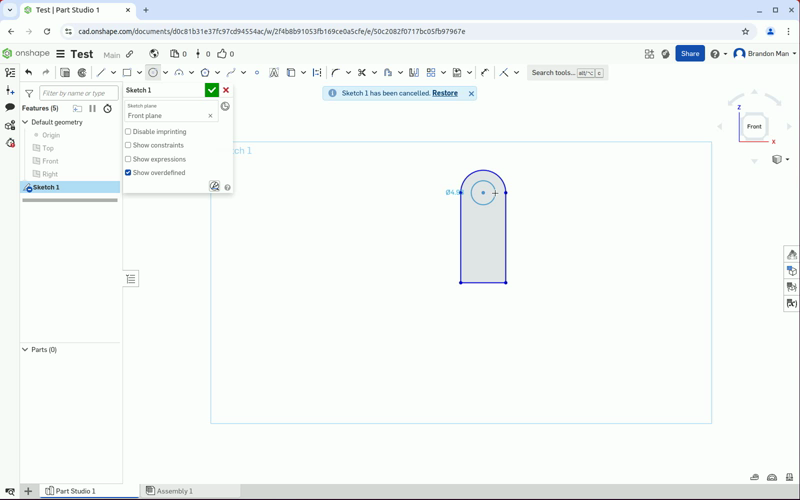
click(495, 192)
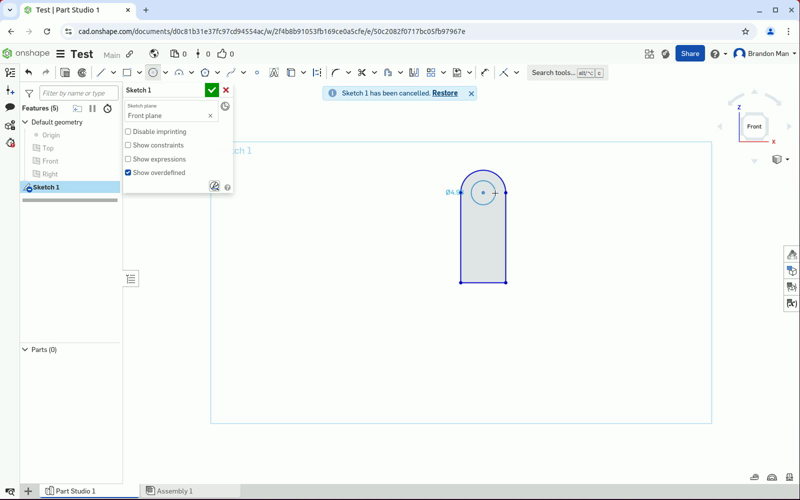
key(esc)
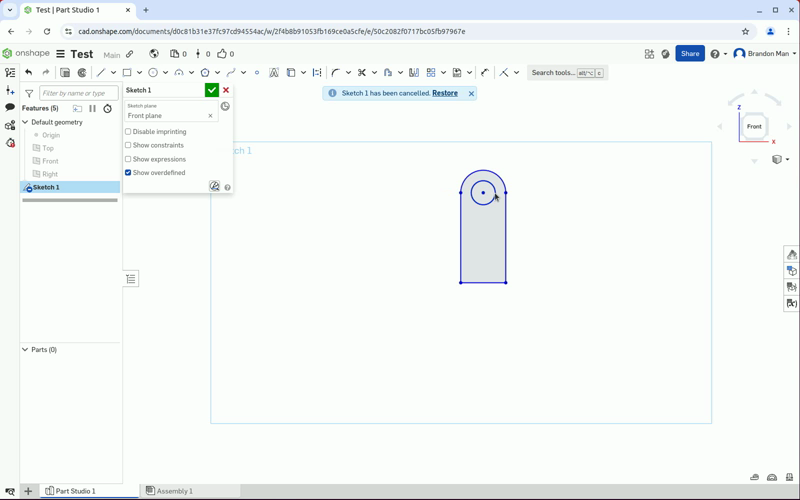
mouse_move(482, 220)
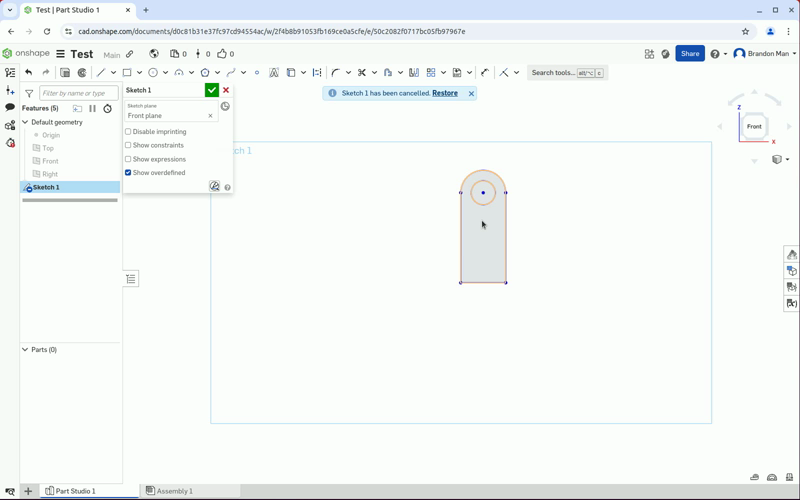
click(482, 220)
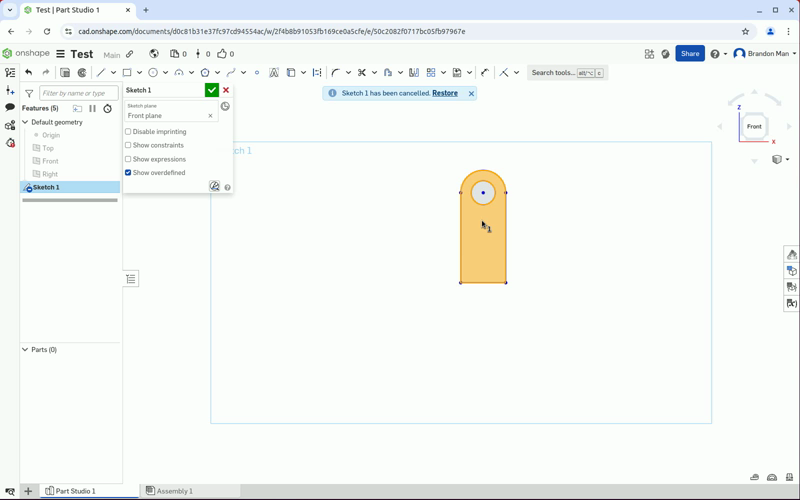
mouse_move(73, 352)
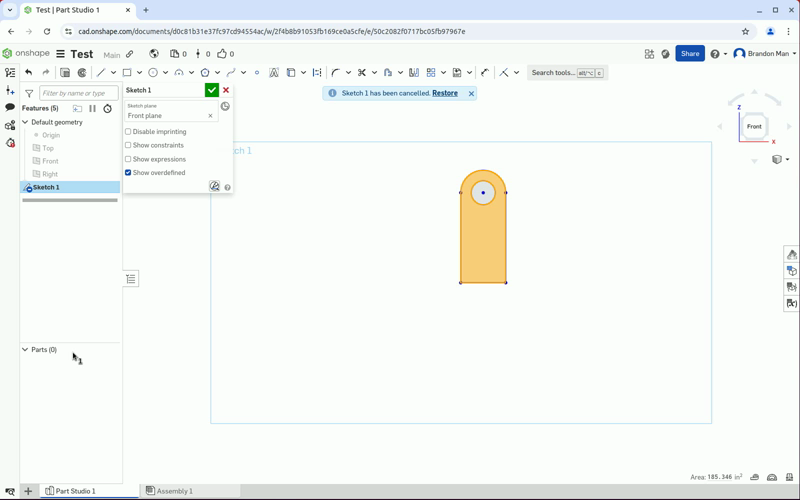
key(shift+y)
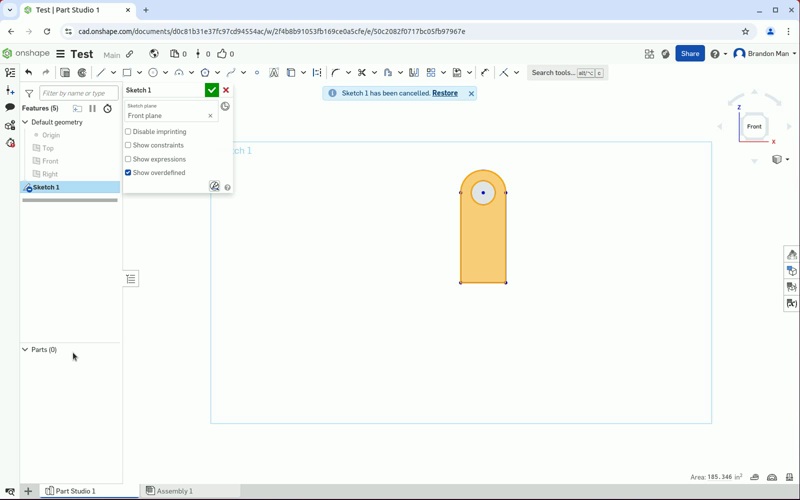
key(shift+e)
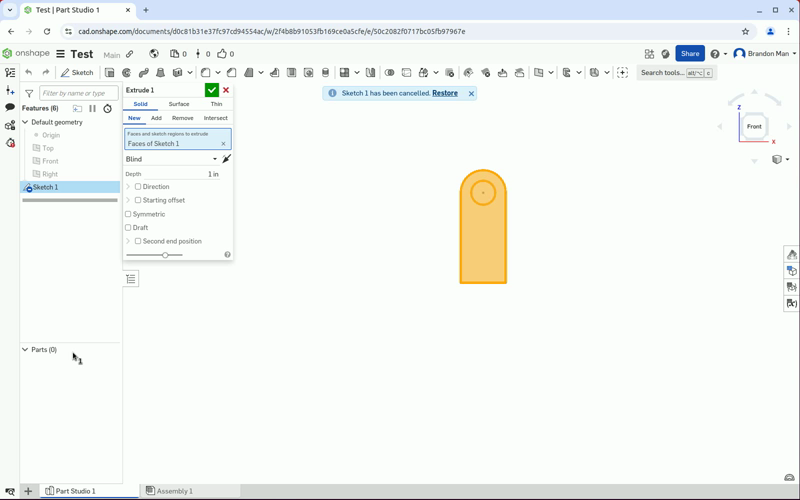
mouse_move(143, 106)
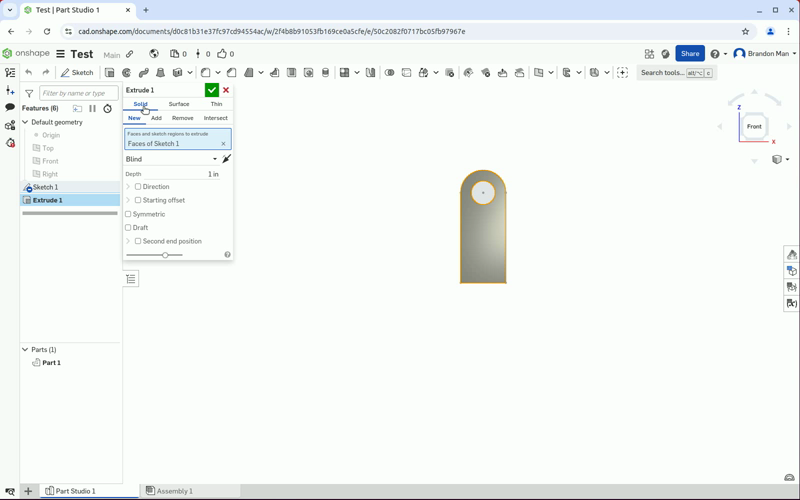
click(143, 106)
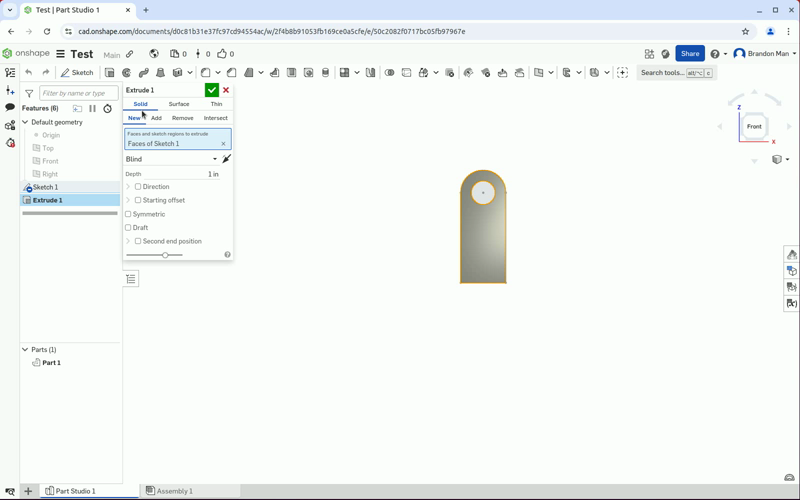
mouse_move(137, 120)
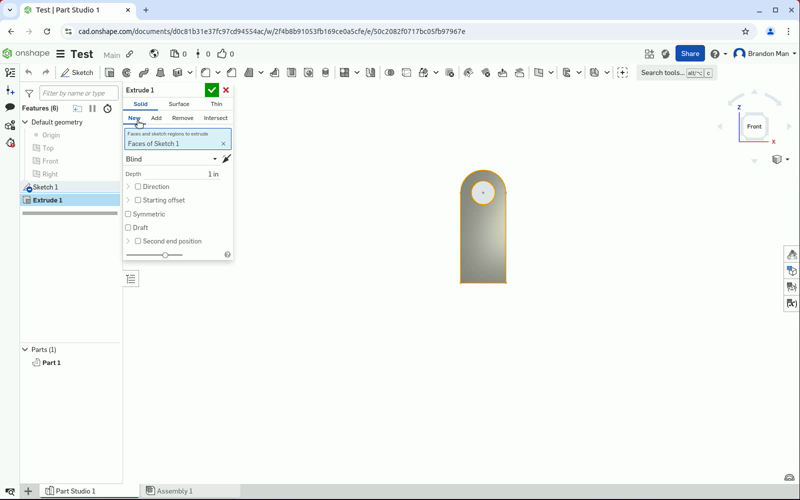
click(137, 120)
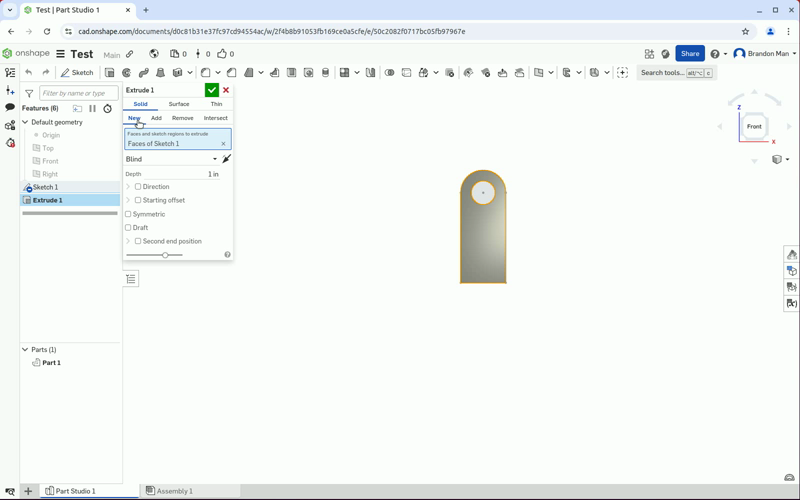
key(tab, 4)
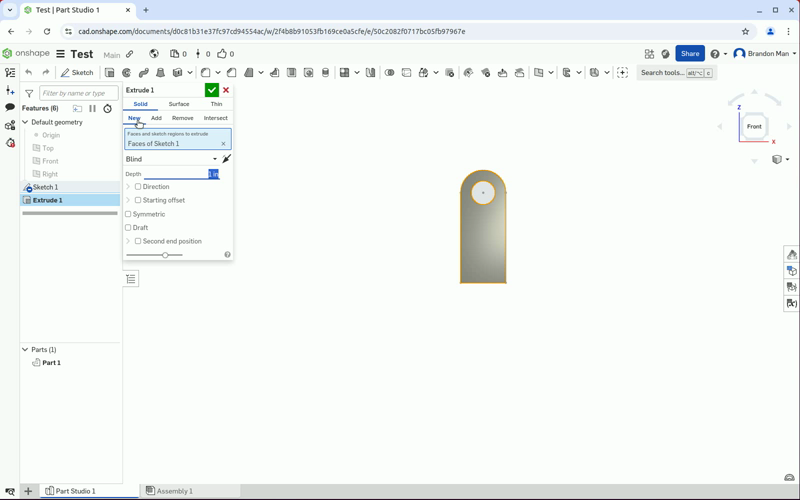
text(3.129)
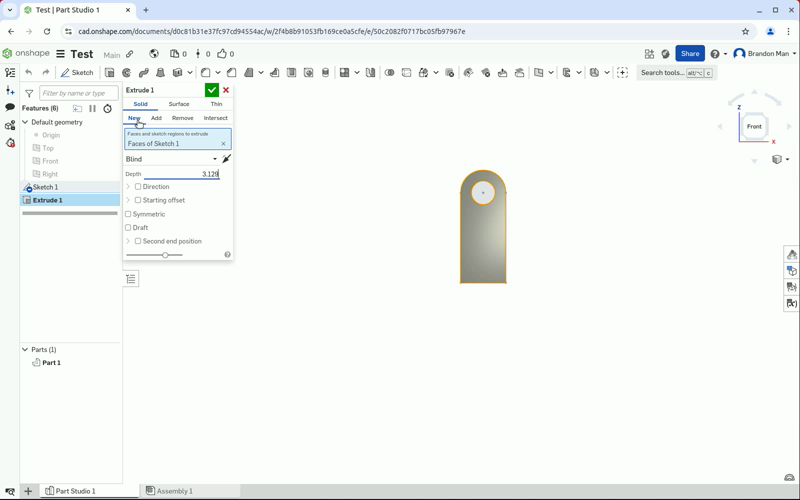
key(enter)
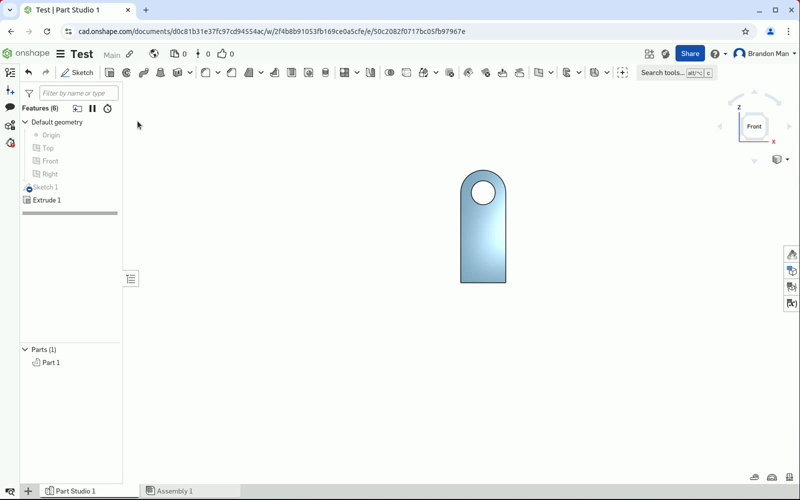
key(shift+h)
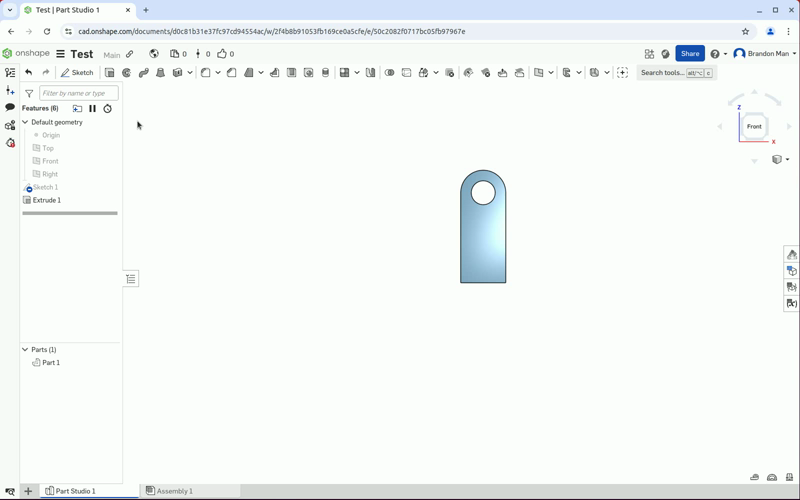
key(shift+h)
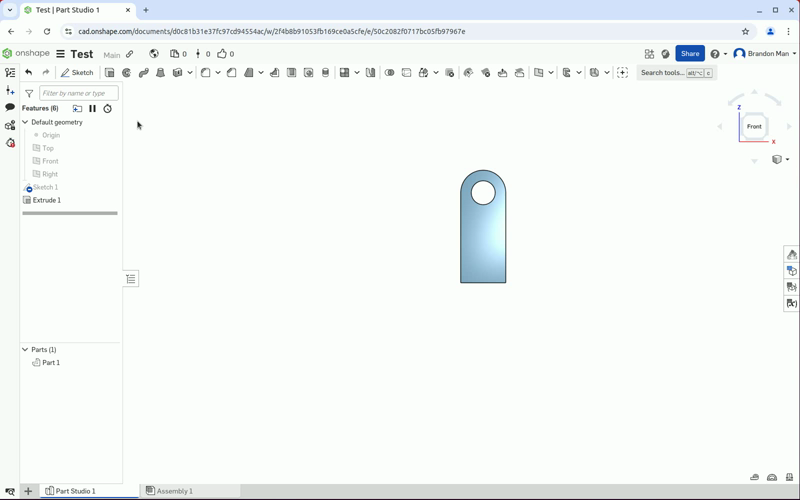
mouse_move(73, 189)
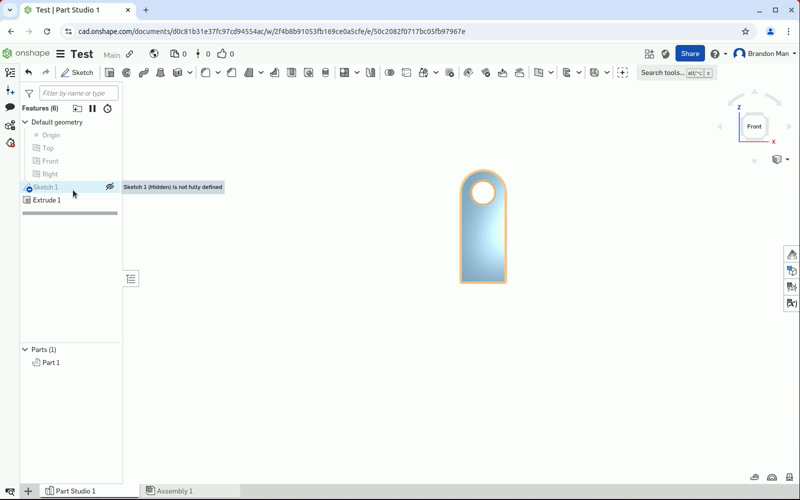
click(73, 189)
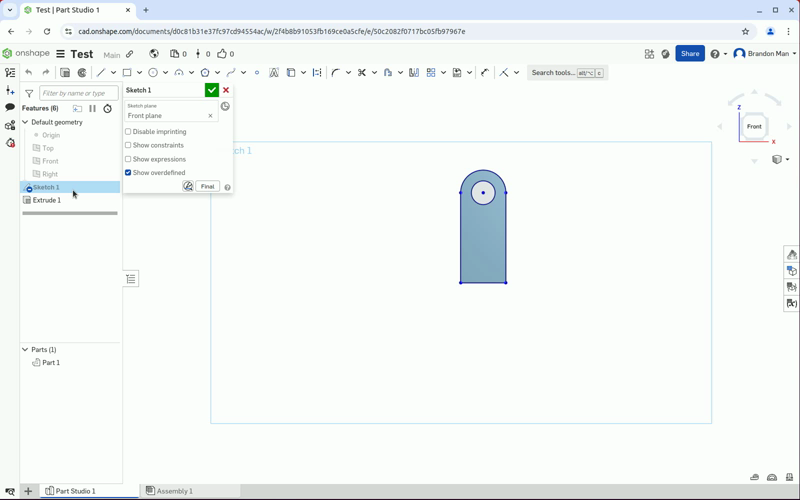
mouse_move(229, 92)
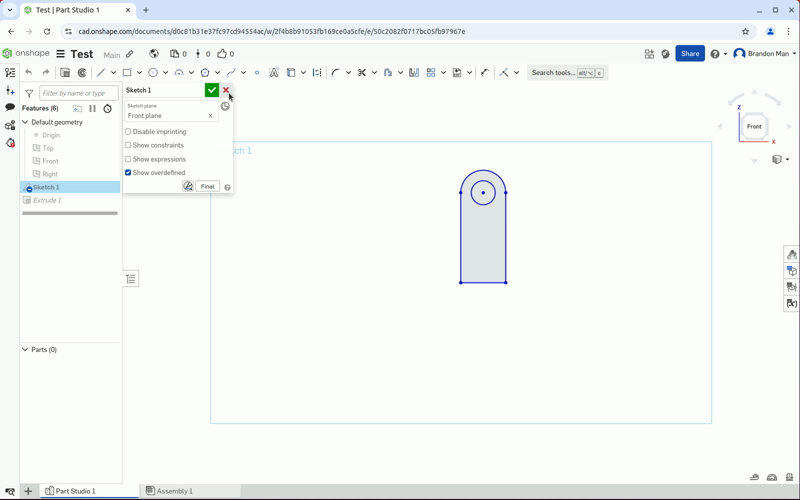
click(229, 92)
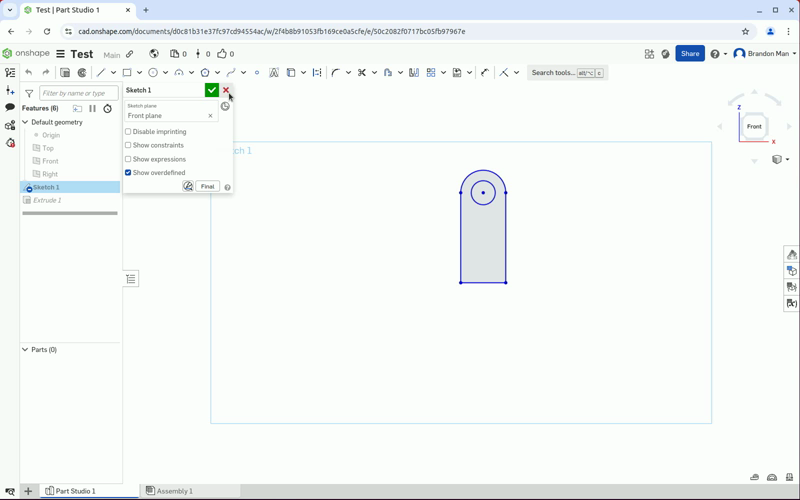
key(shift+s)
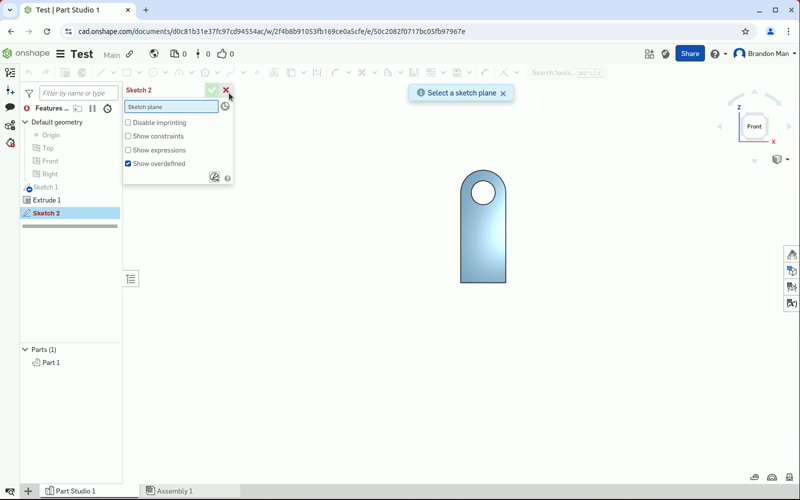
mouse_move(73, 163)
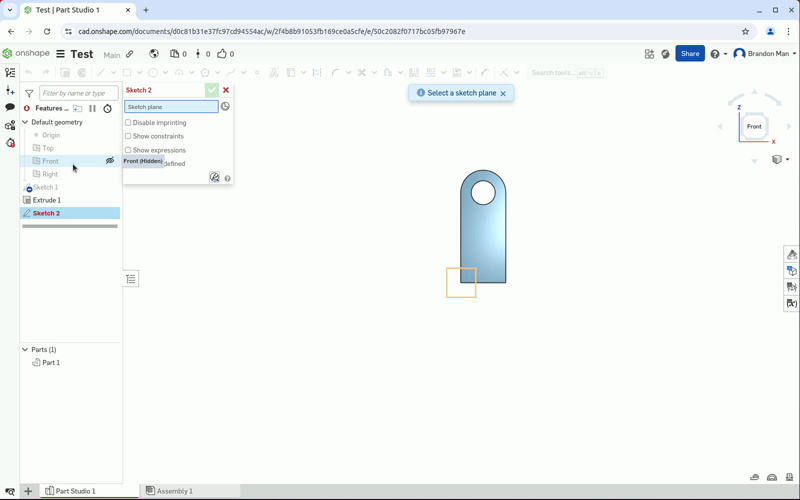
click(73, 163)
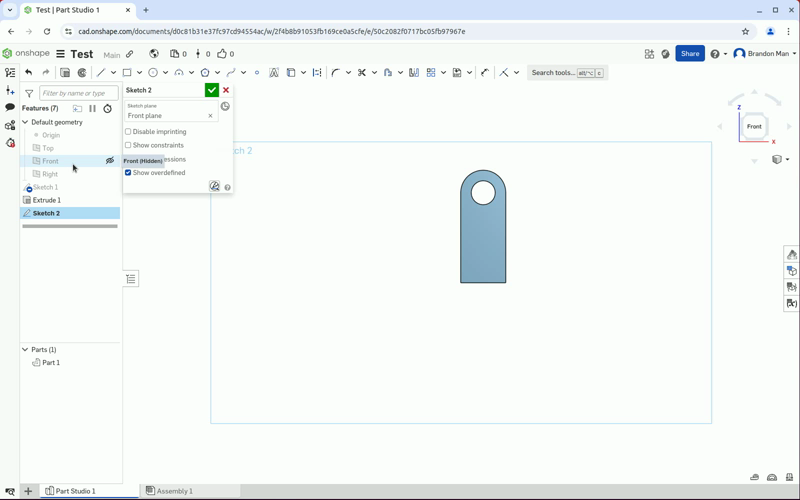
mouse_move(73, 352)
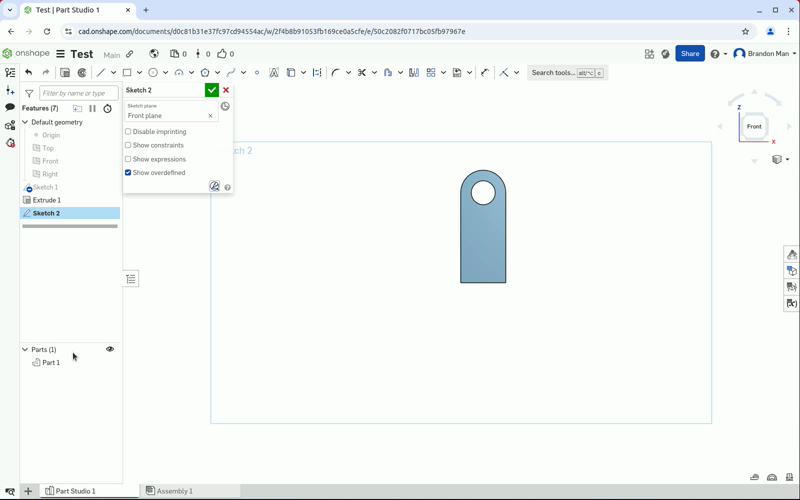
key(y)
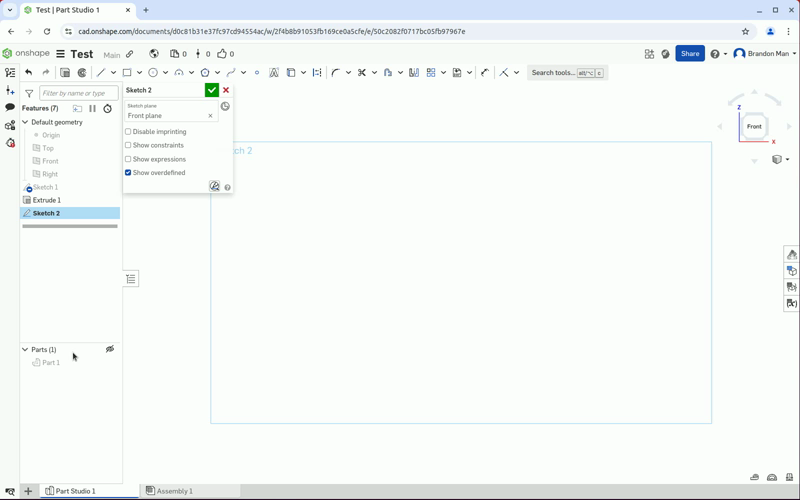
key(c)
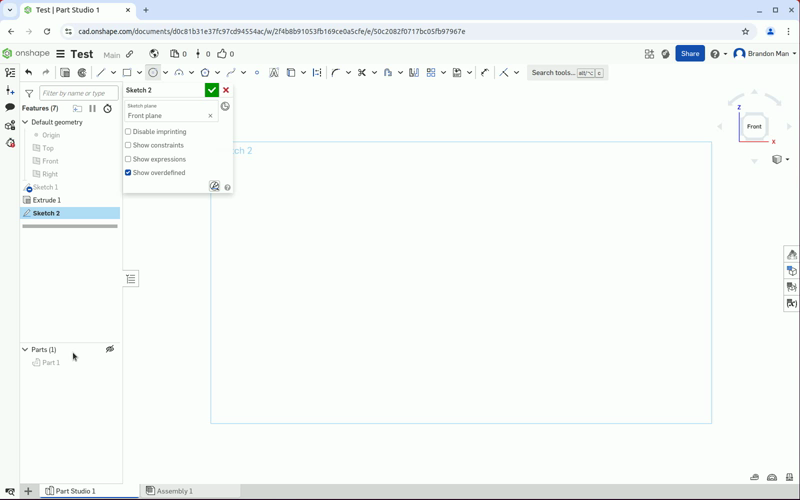
key_down(shift)
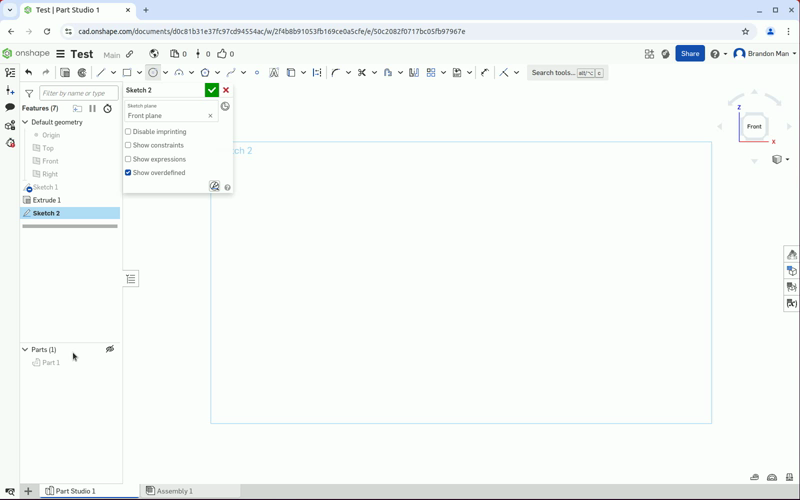
mouse_move(483, 192)
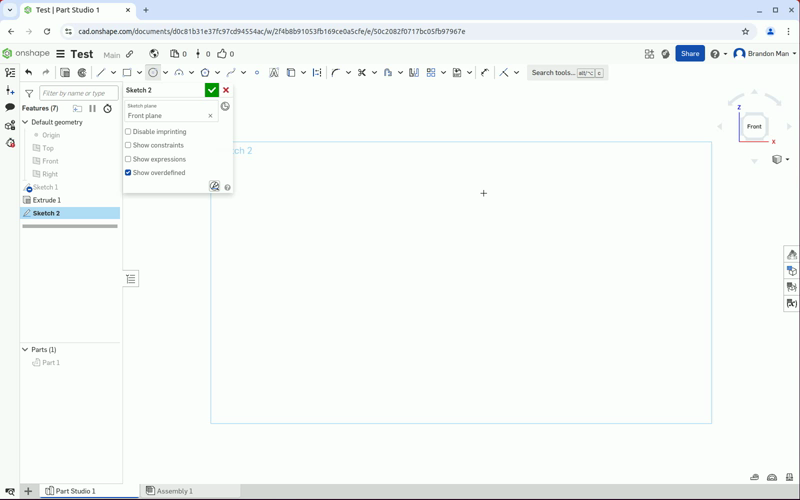
click(483, 192)
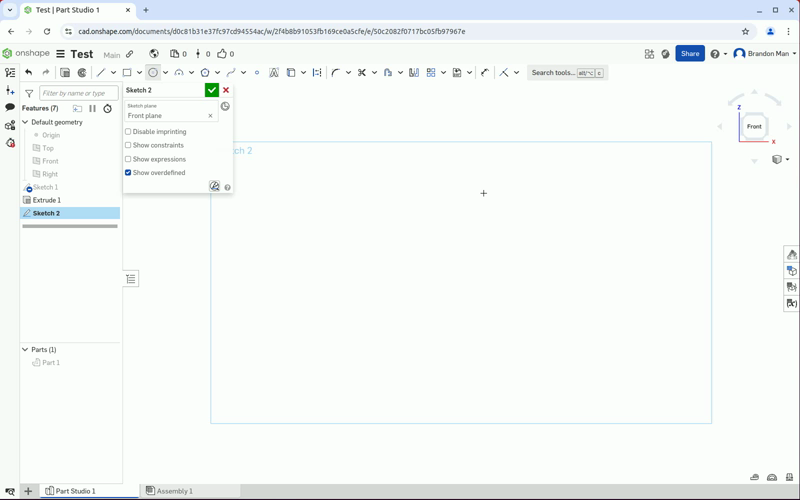
key_up(shift)
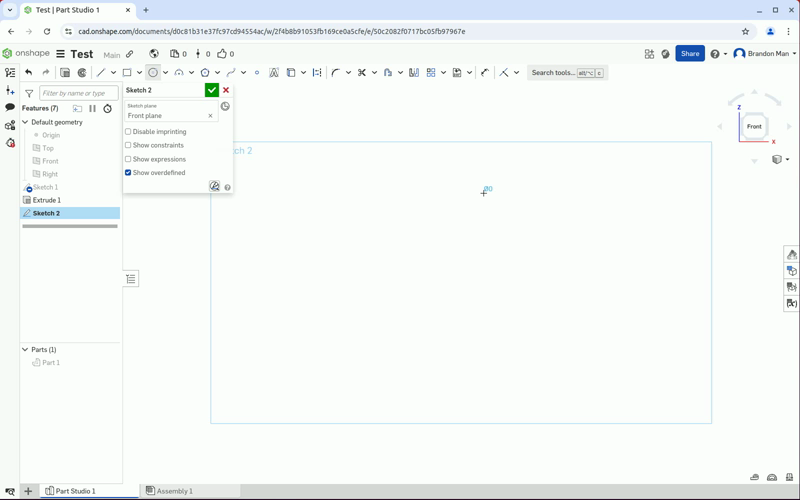
mouse_move(489, 192)
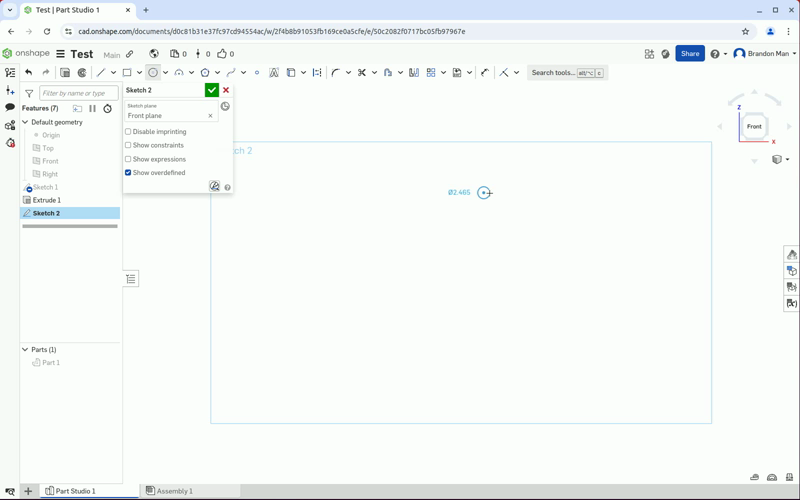
click(489, 192)
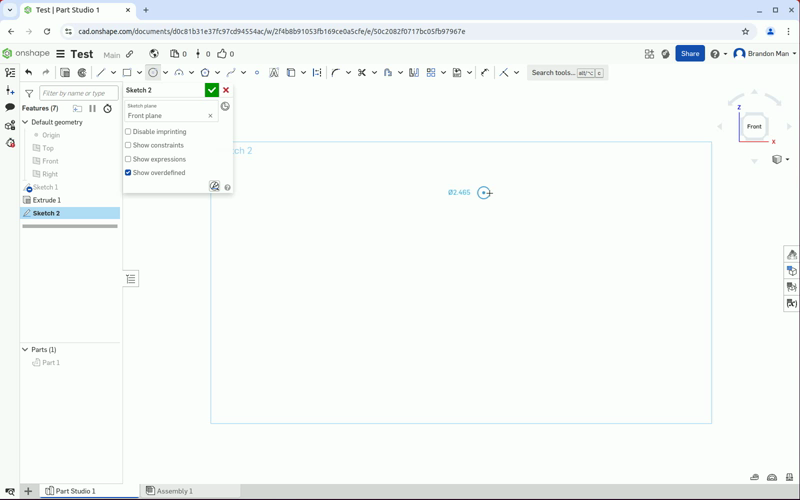
key(esc)
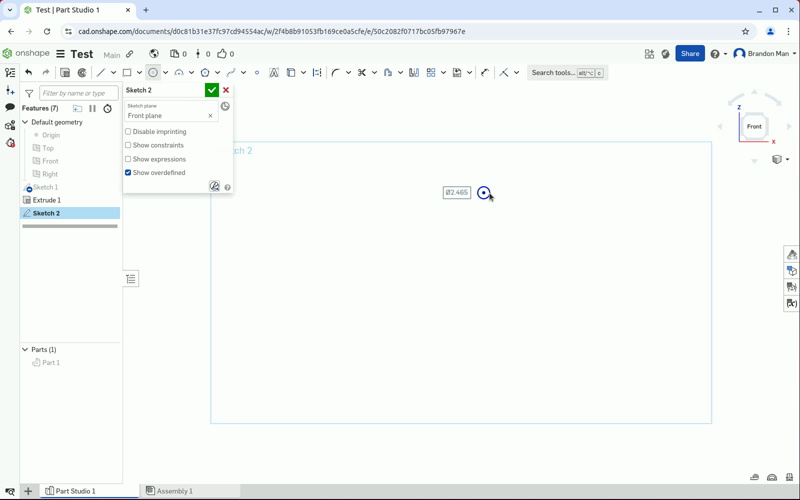
mouse_move(478, 193)
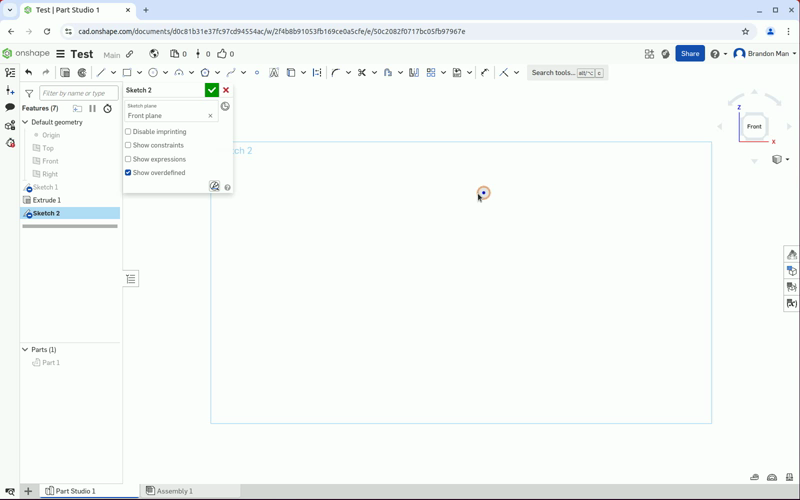
scroll(6)
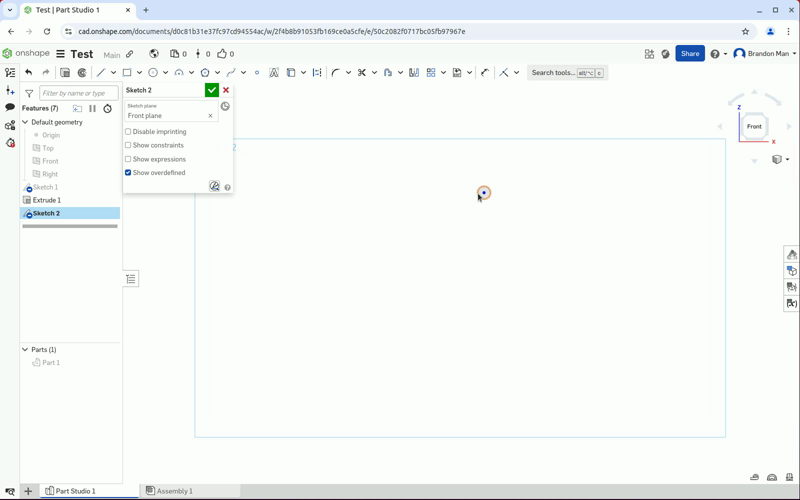
scroll(6)
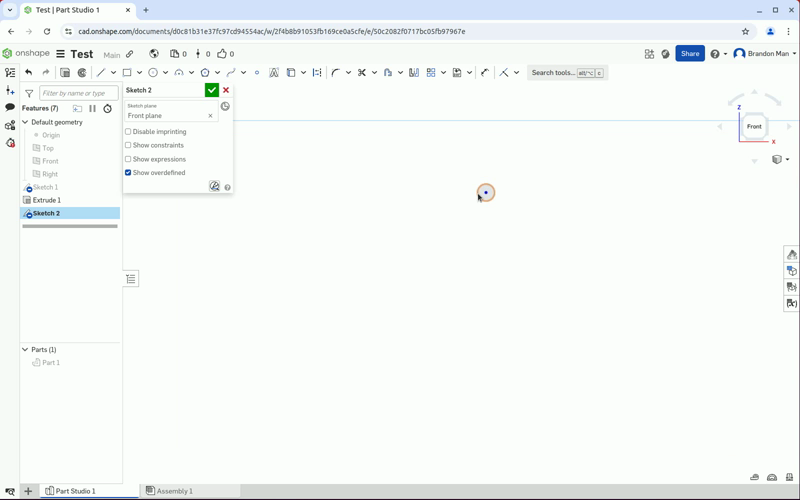
scroll(6)
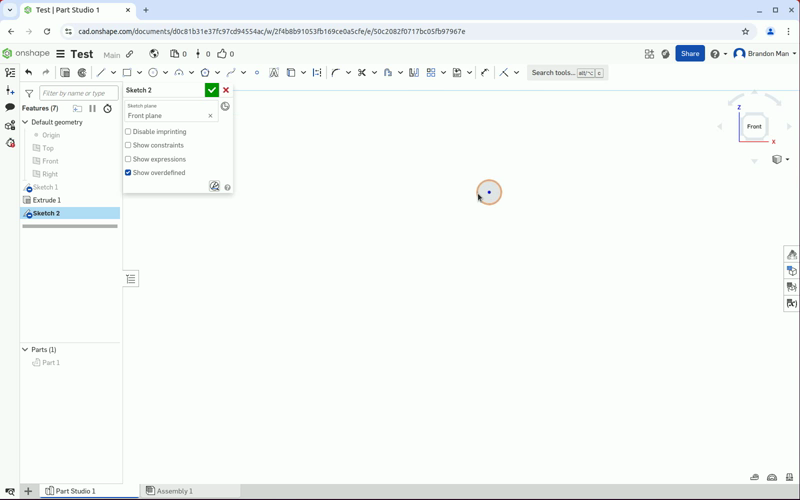
scroll(6)
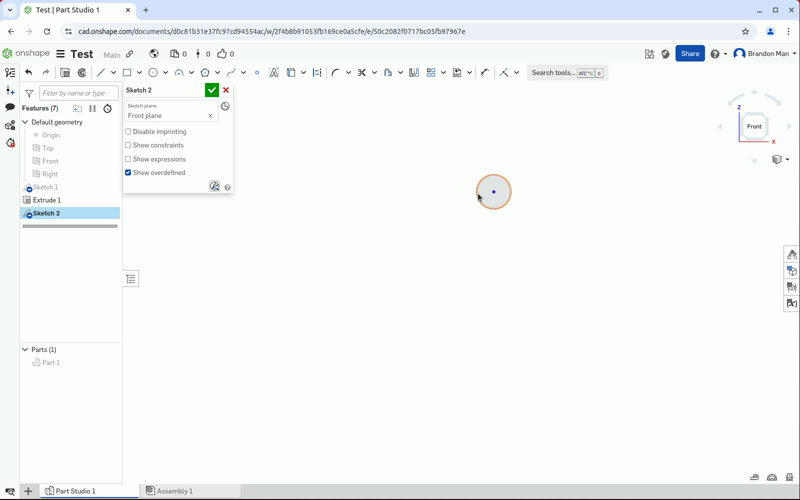
scroll(6)
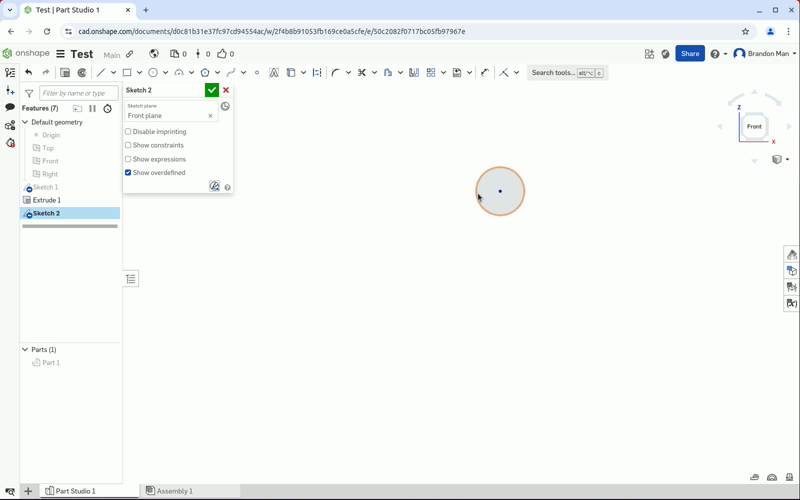
scroll(6)
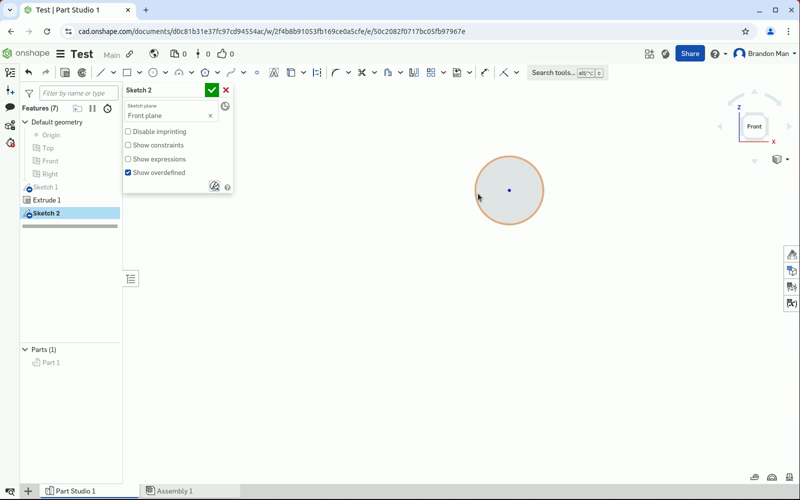
scroll(6)
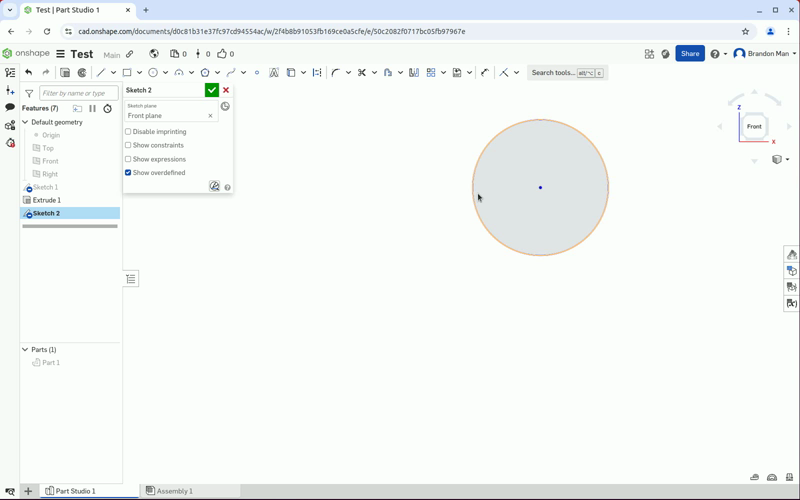
click(478, 193)
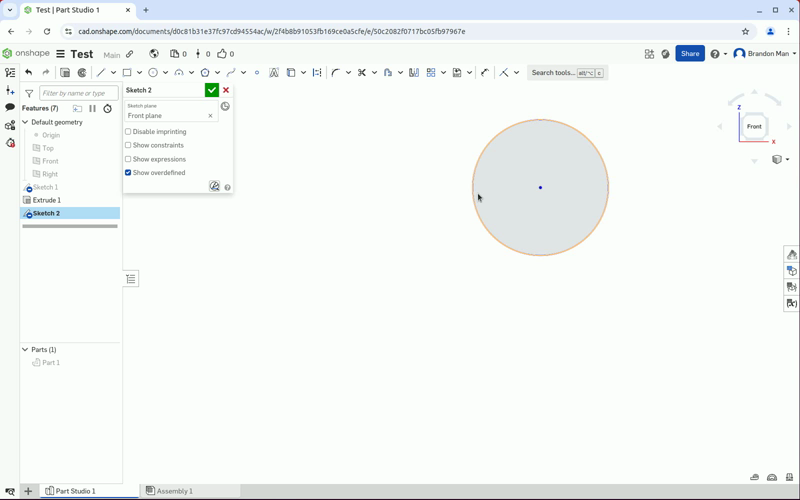
scroll(-6)
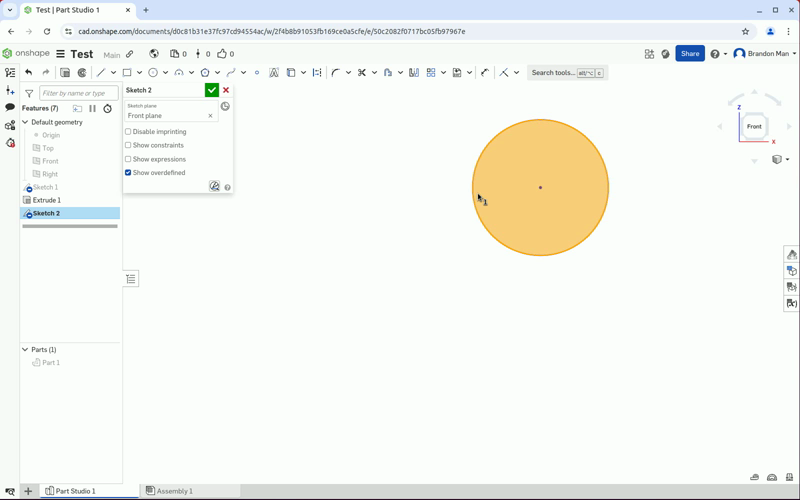
scroll(-6)
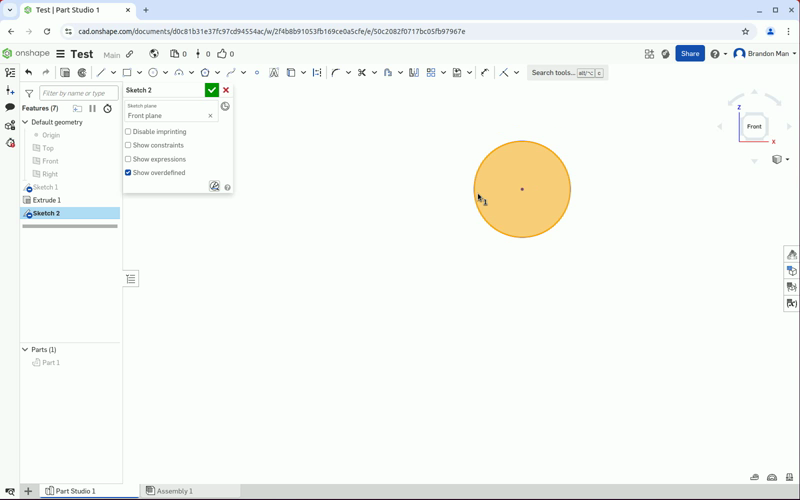
scroll(-6)
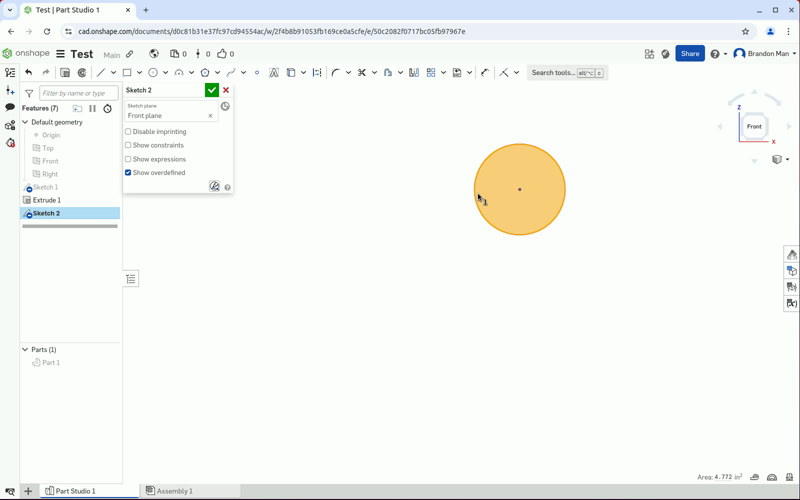
scroll(-6)
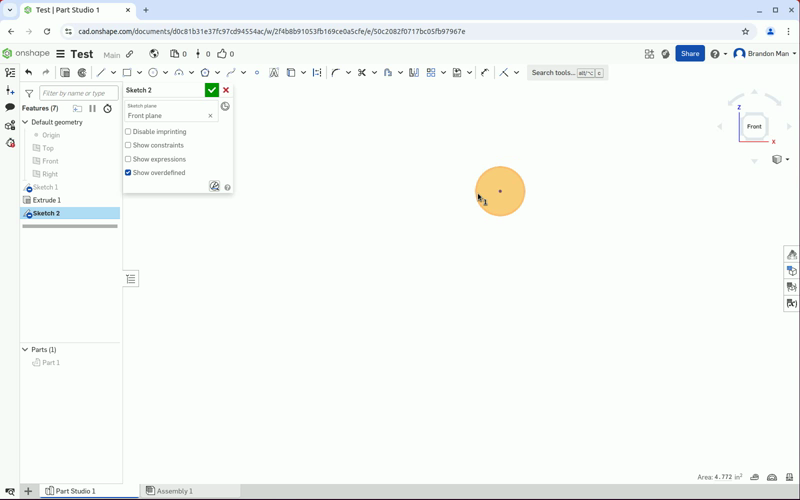
scroll(-6)
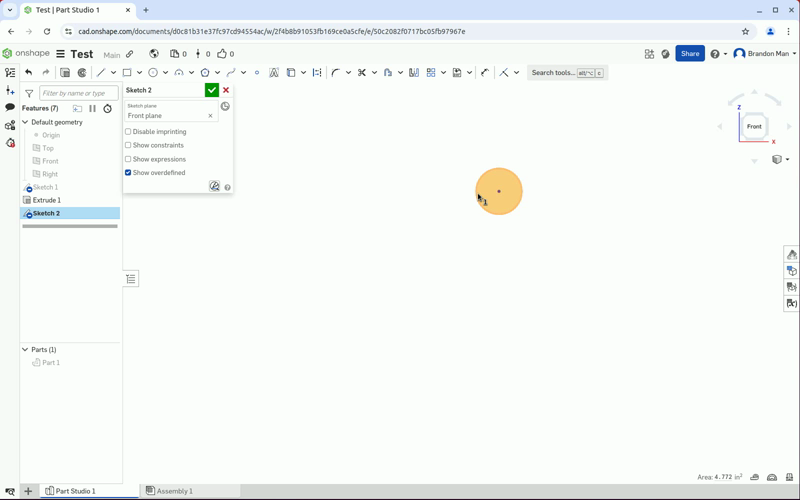
scroll(-6)
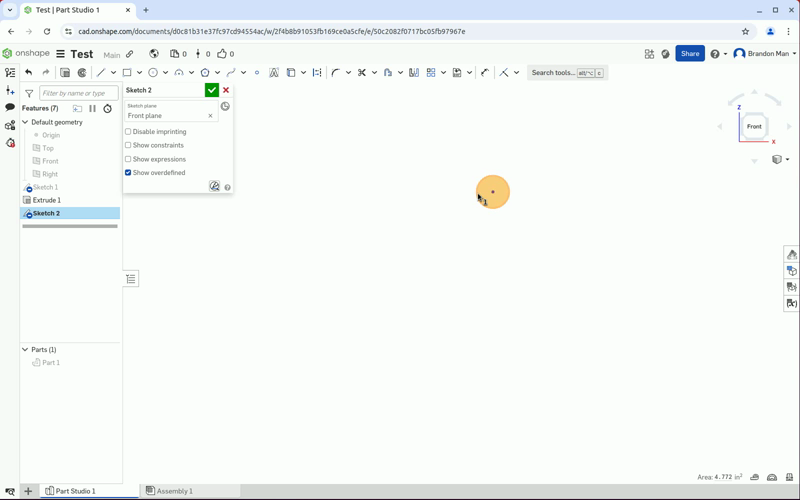
scroll(-6)
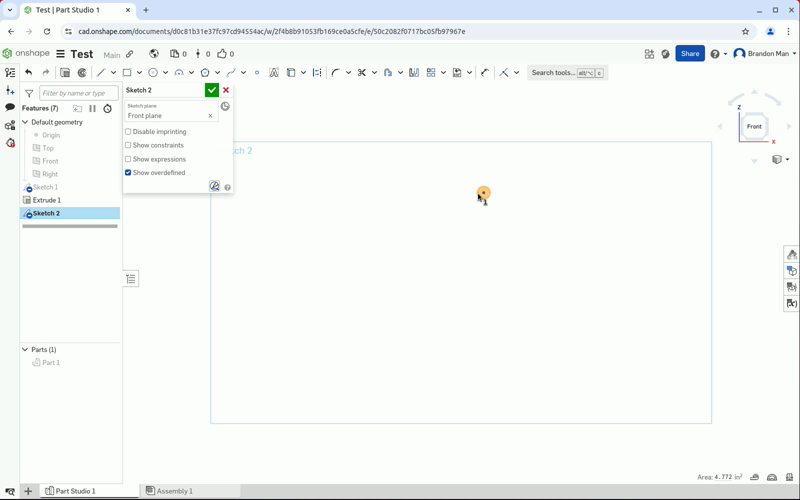
mouse_move(73, 352)
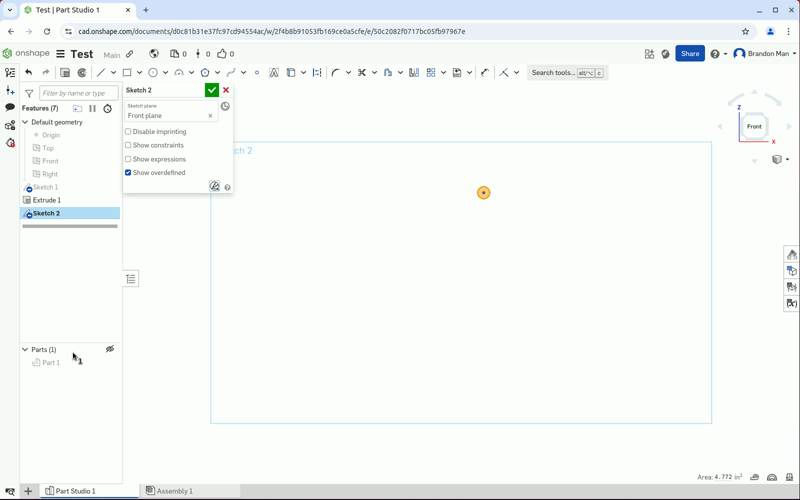
key(shift+y)
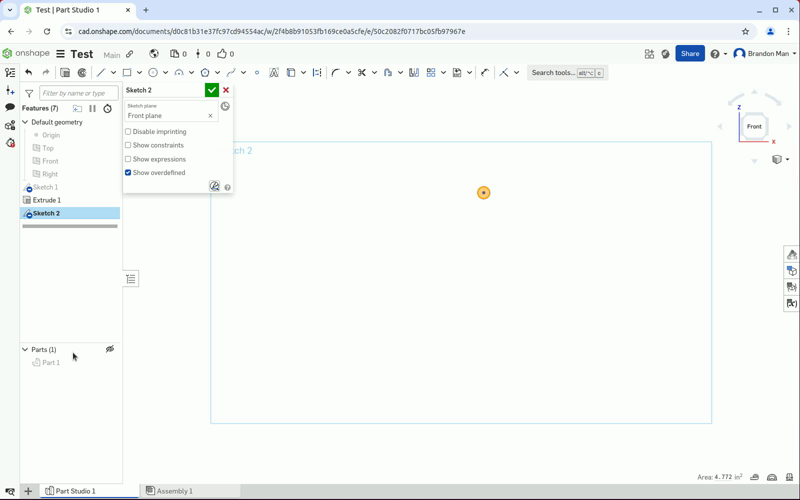
key(shift+e)
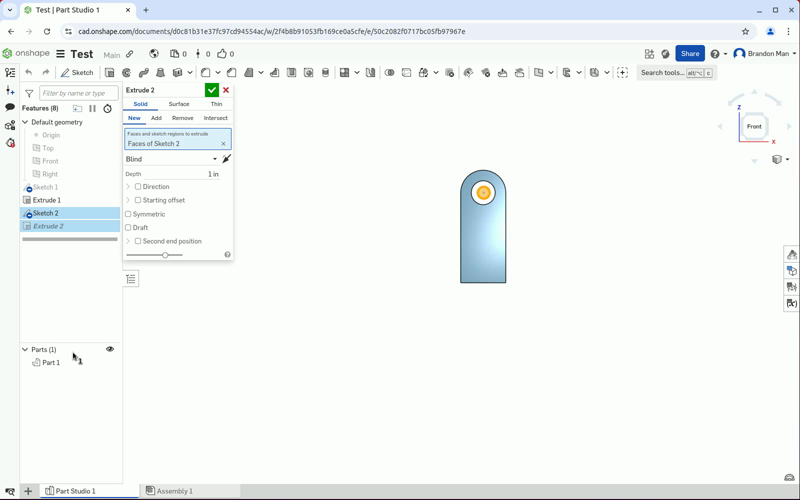
mouse_move(143, 106)
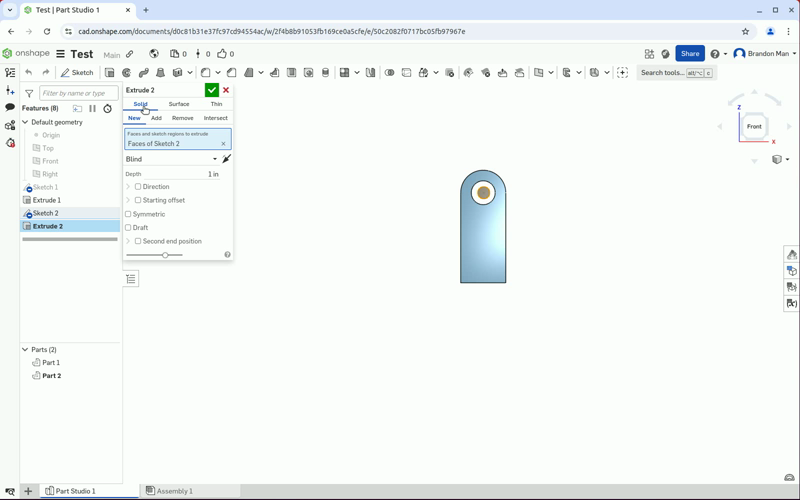
click(143, 106)
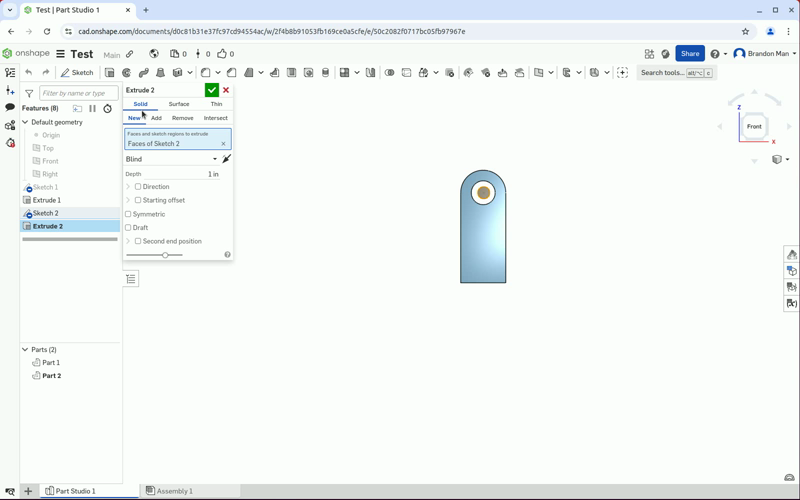
mouse_move(137, 120)
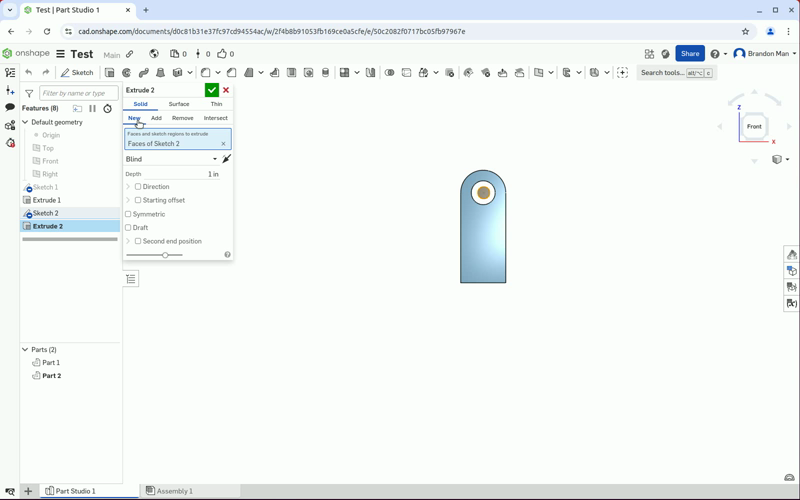
click(137, 120)
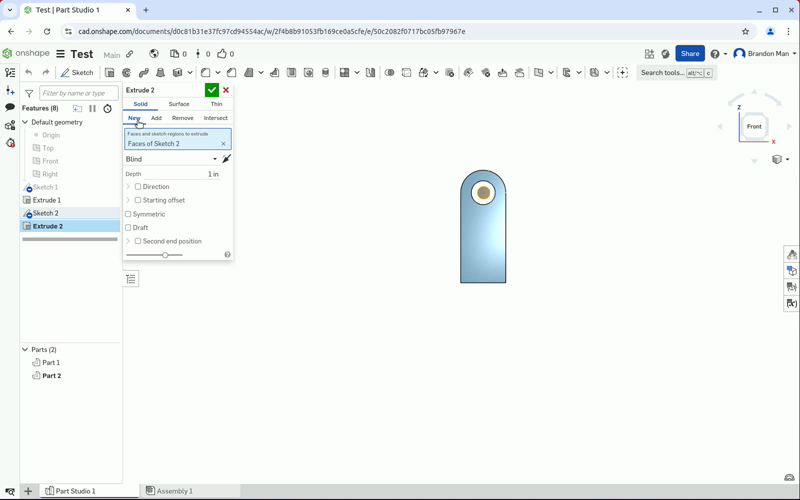
key(tab, 4)
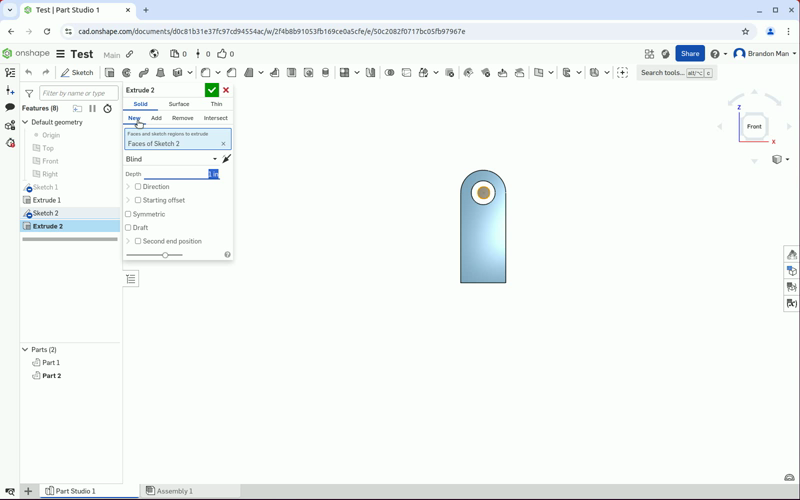
text(3.129)
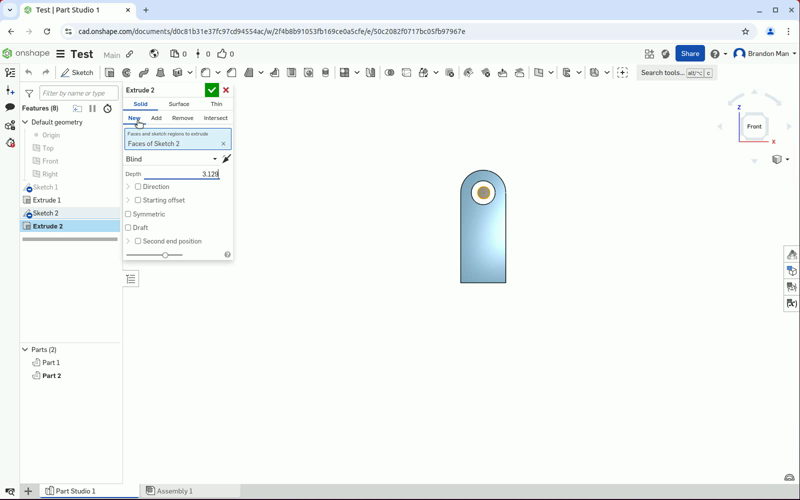
key(enter)
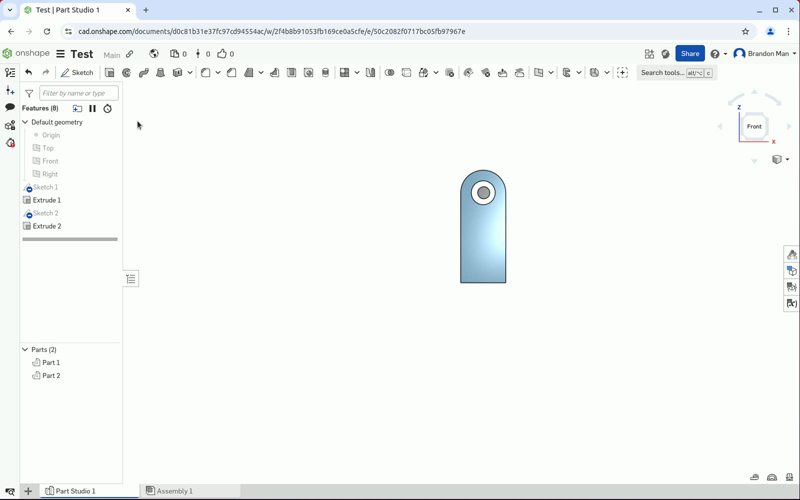
key(shift+h)
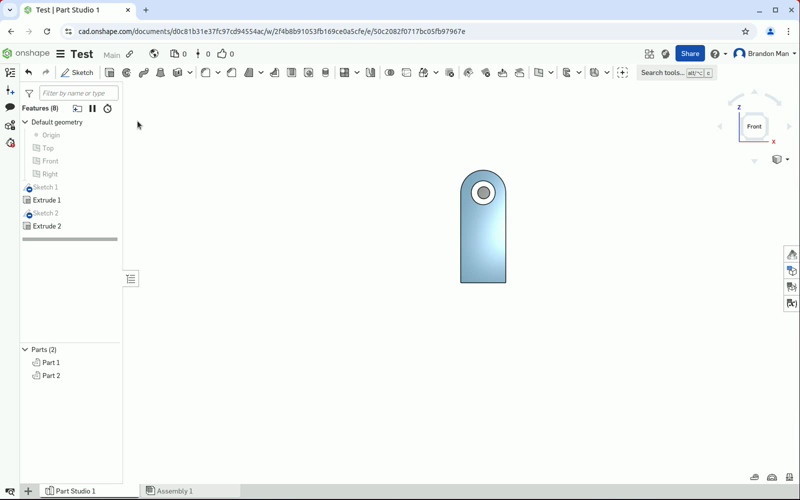
key(shift+h)
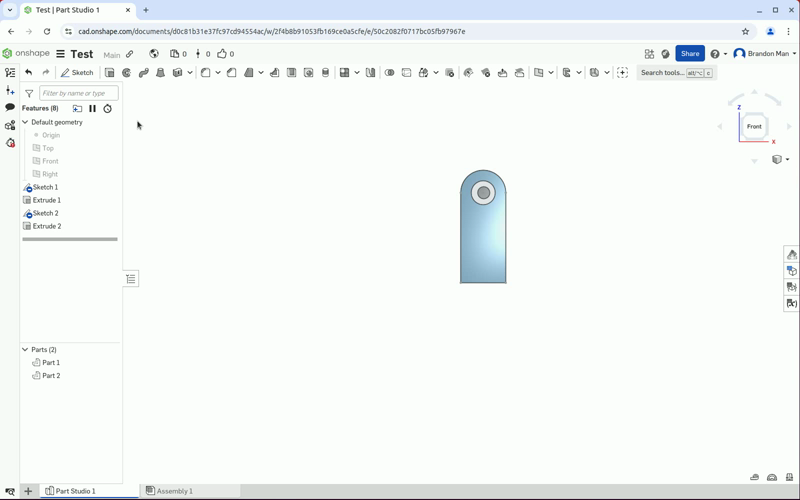
key(shift+7)
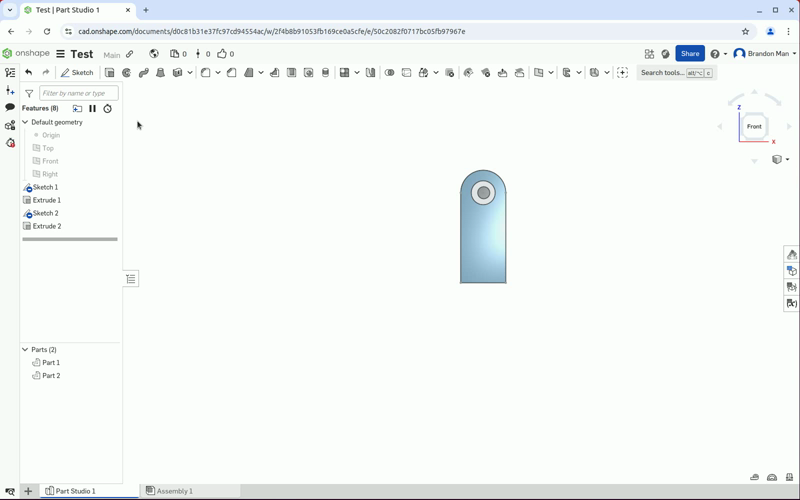
key(left, 2)
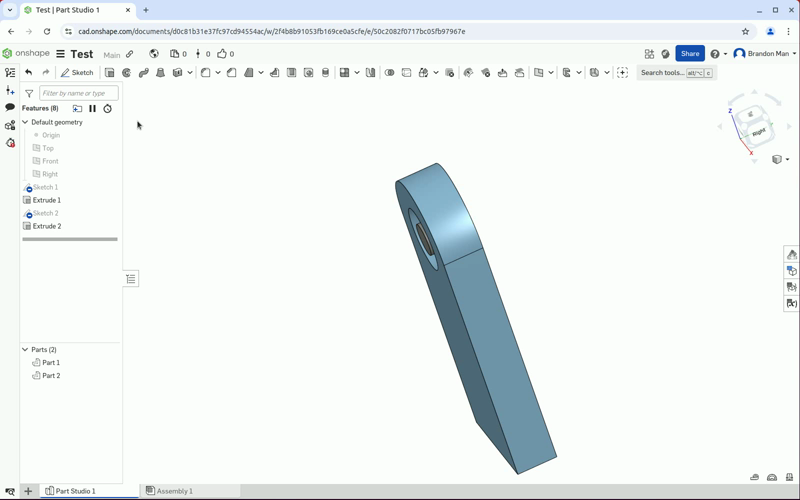
key(down, 2)
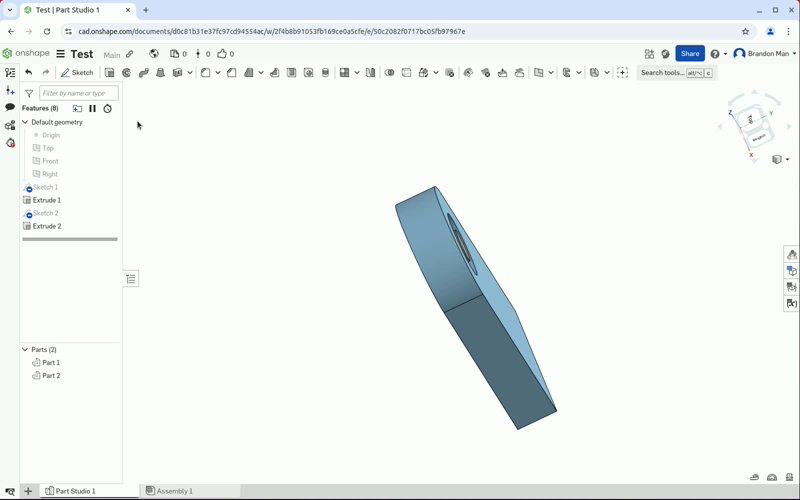
key(up, 2)
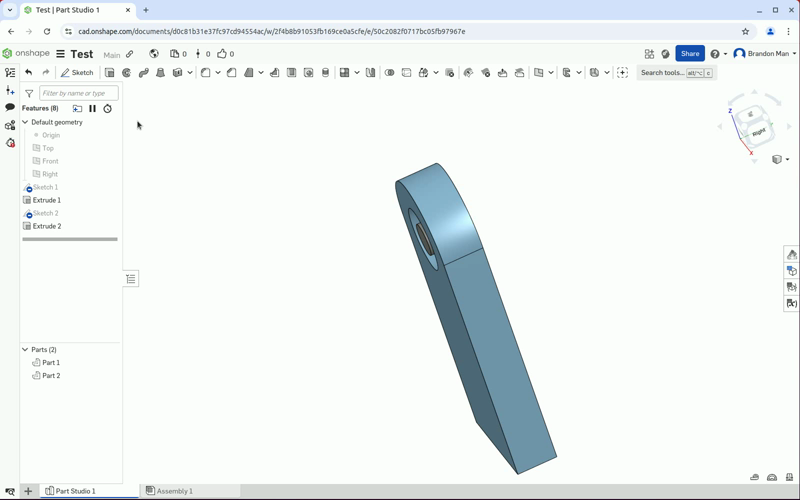
key(right, 2)
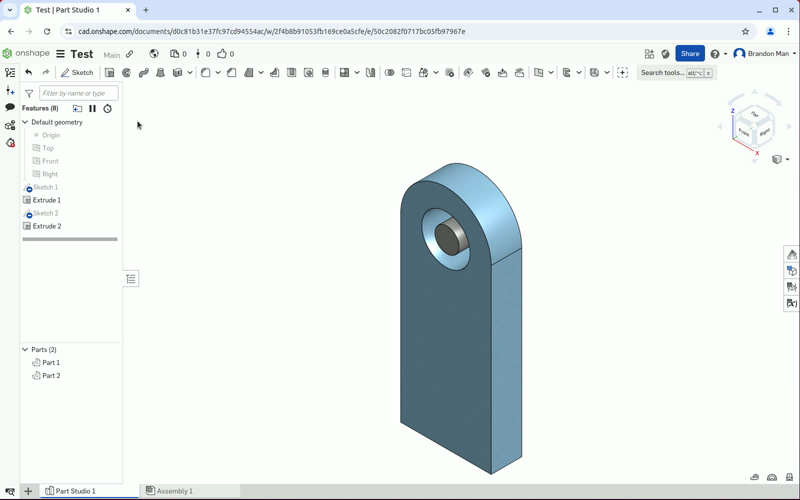
mouse_move(73, 189)
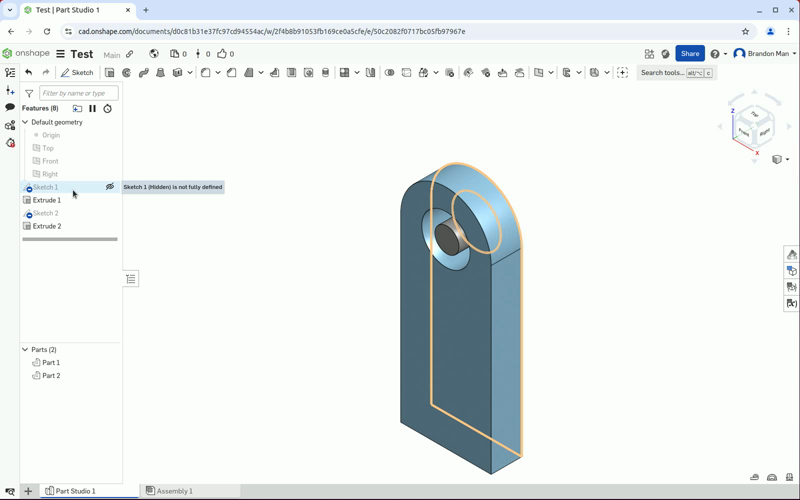
click(73, 189)